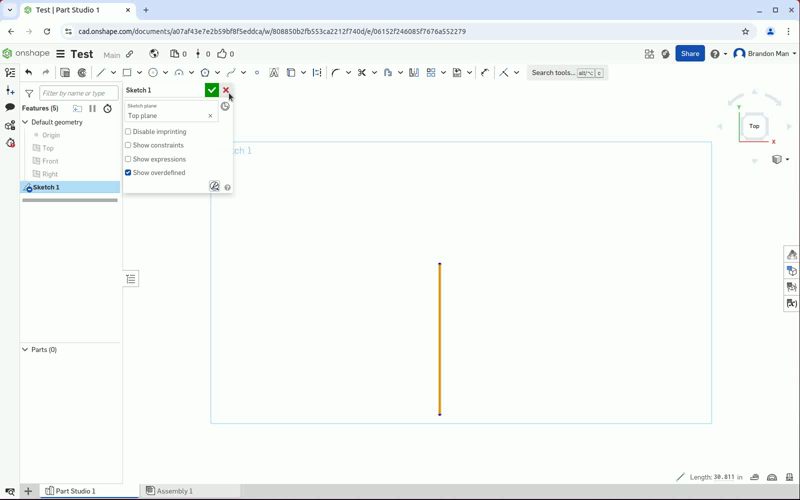
key(shift+h)
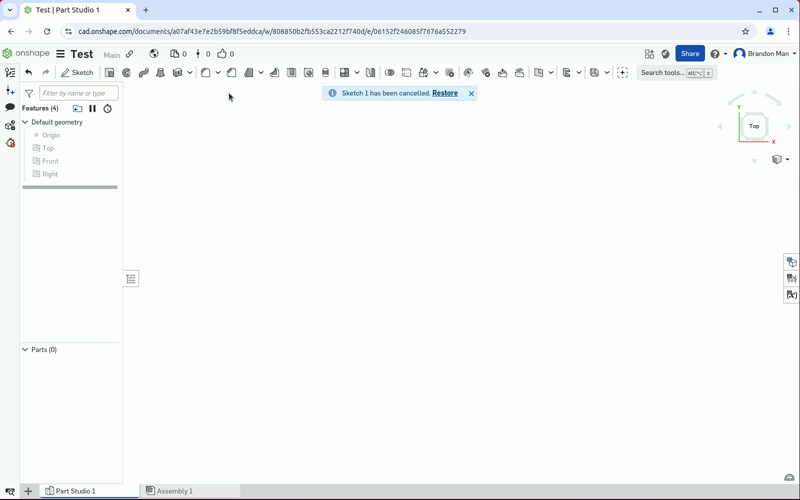
mouse_move(73, 352)
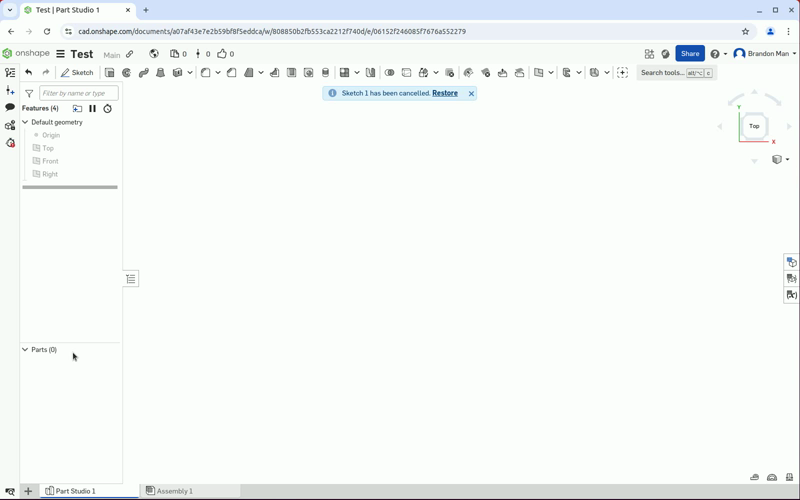
key(y)
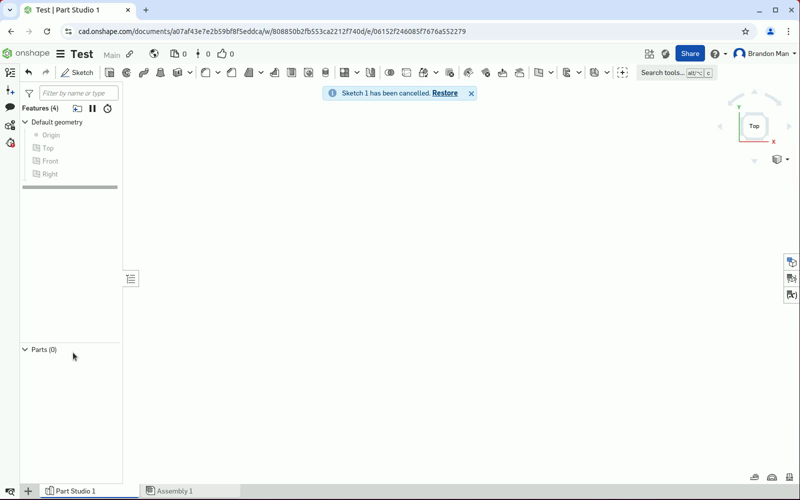
key(shift+p)
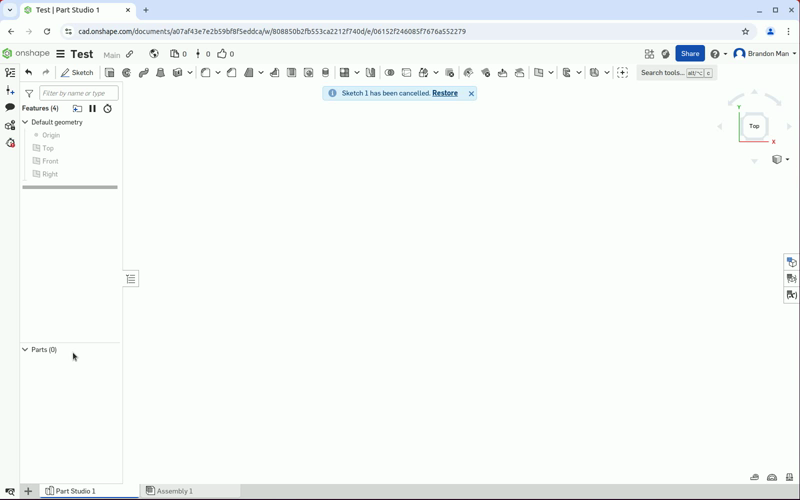
key(space)
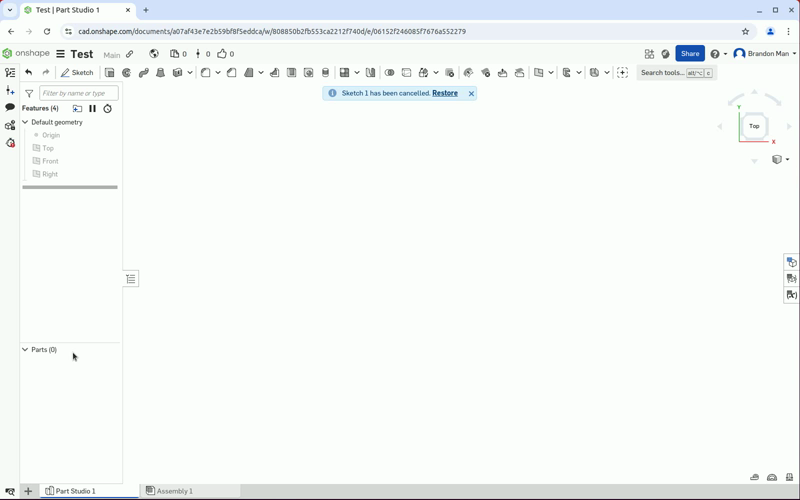
key_down(shift)
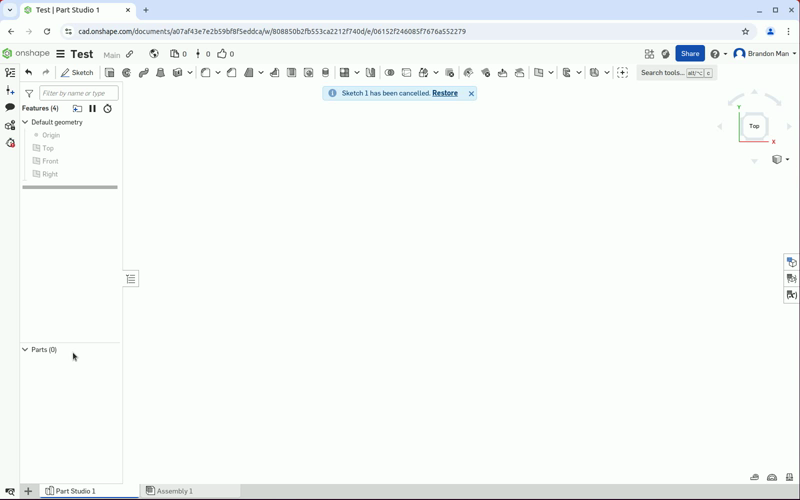
key(up)
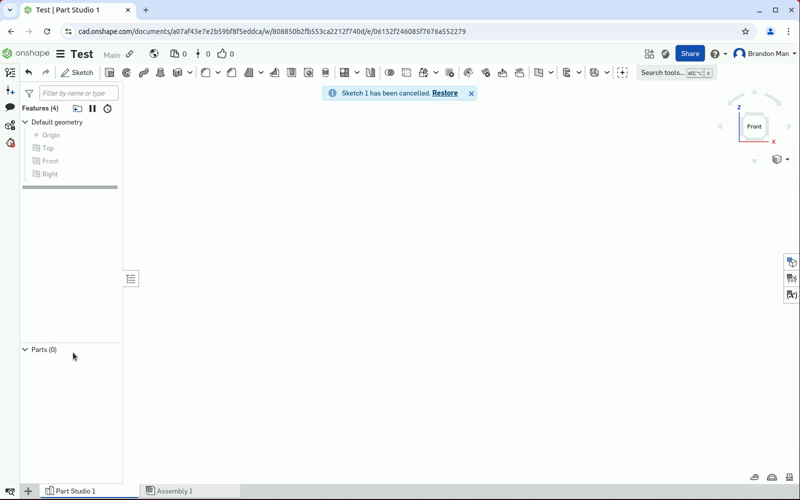
key_up(shift)
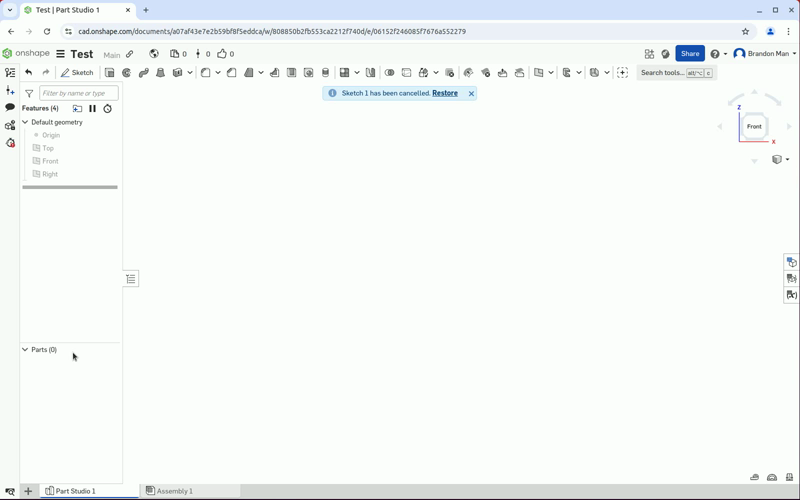
mouse_move(73, 352)
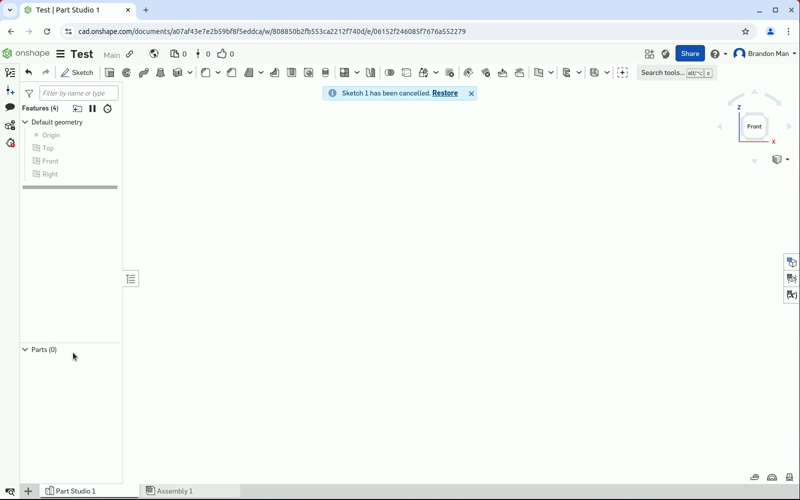
key(shift+y)
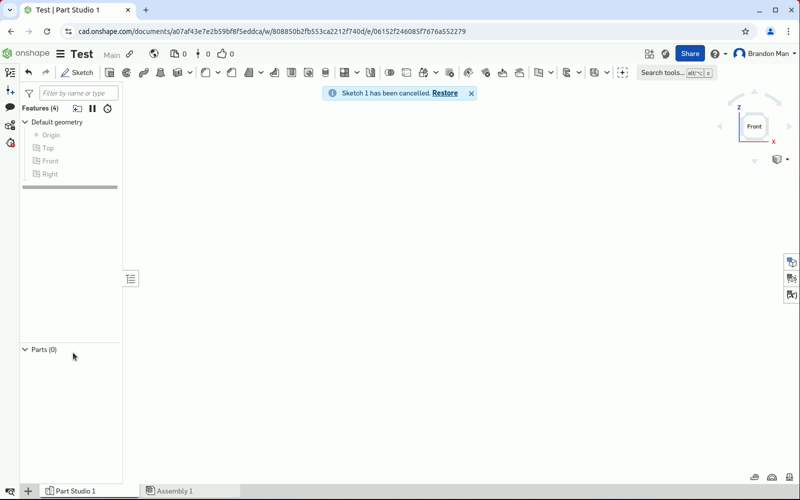
key(shift+s)
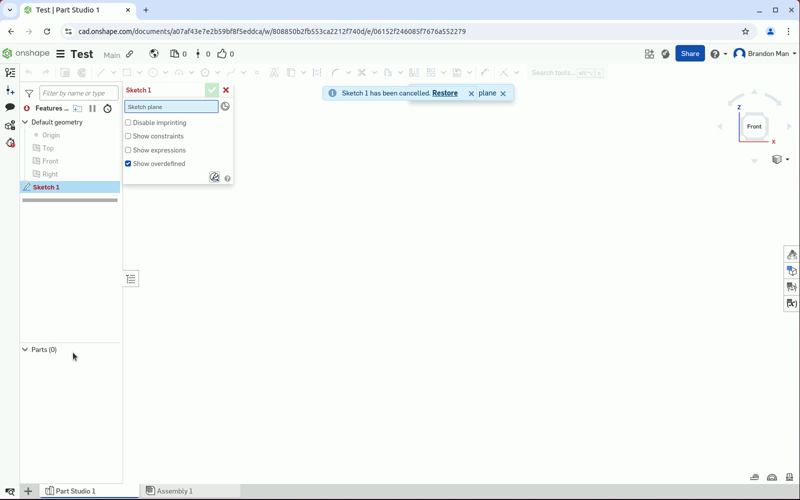
mouse_move(73, 163)
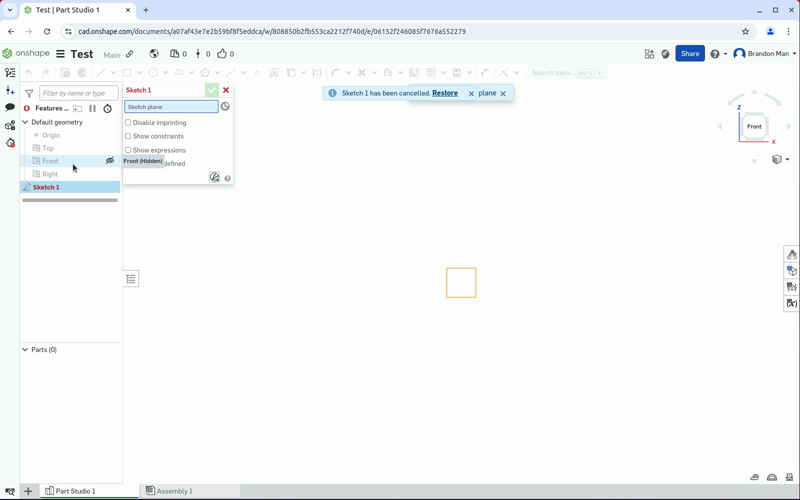
click(73, 163)
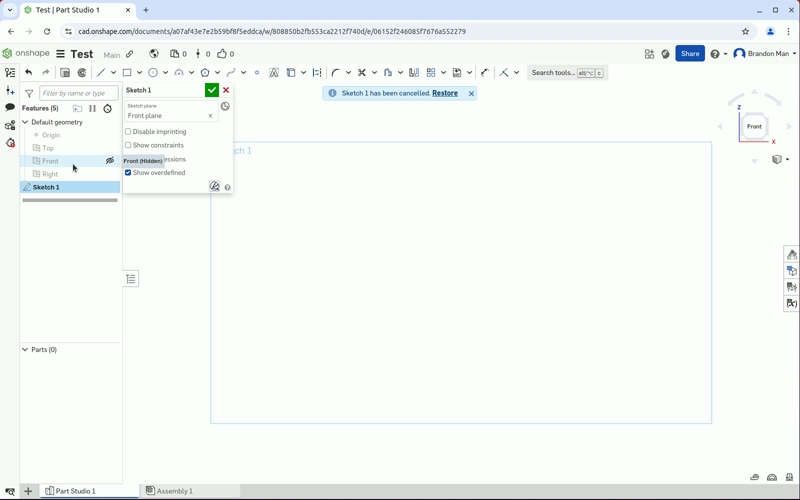
mouse_move(73, 352)
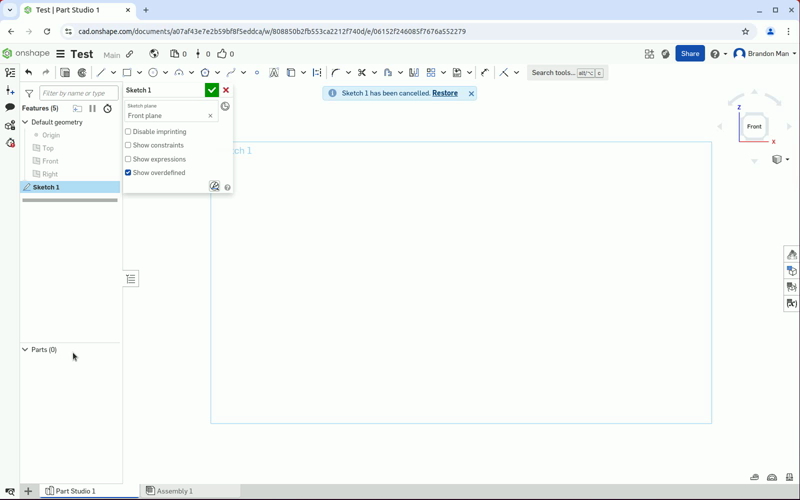
key(y)
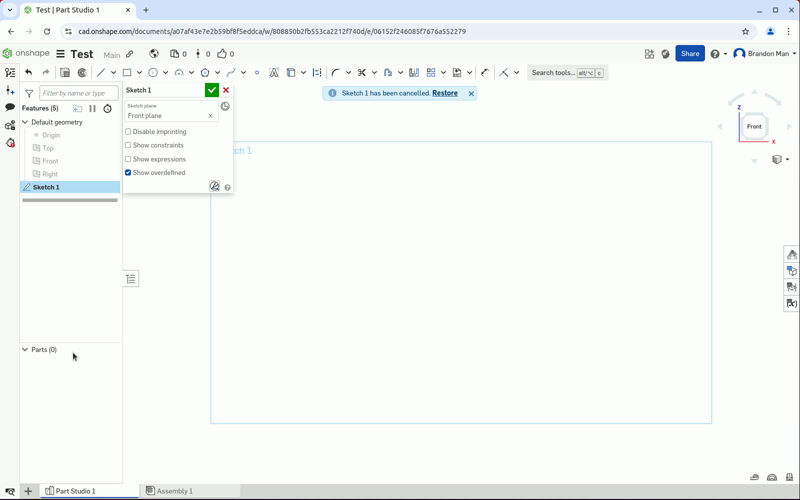
key(l)
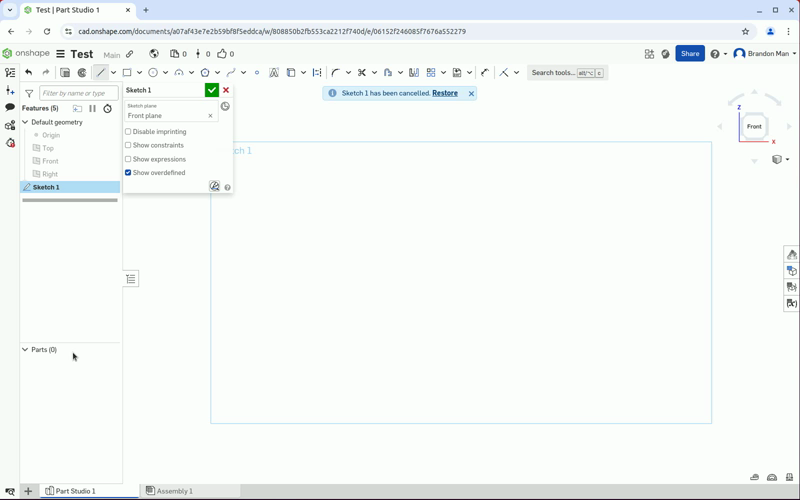
key_down(shift)
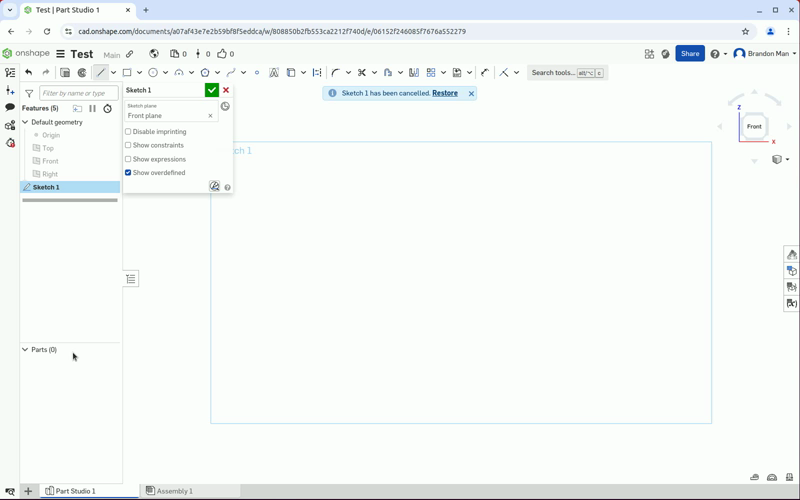
mouse_move(385, 395)
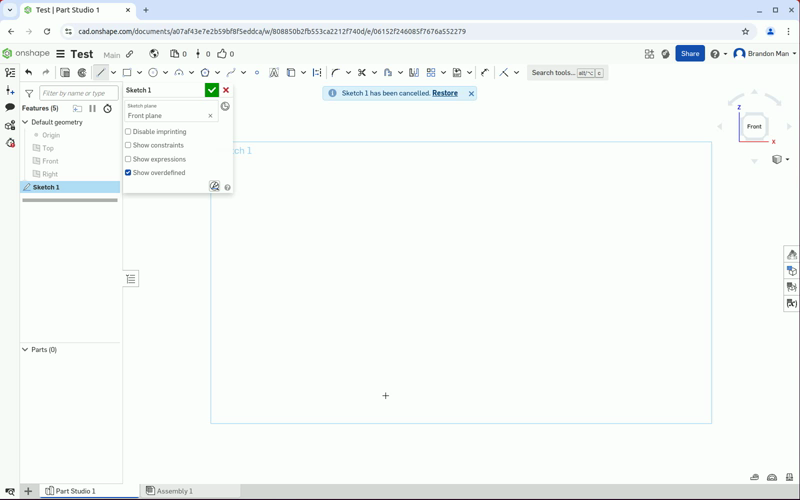
click(385, 395)
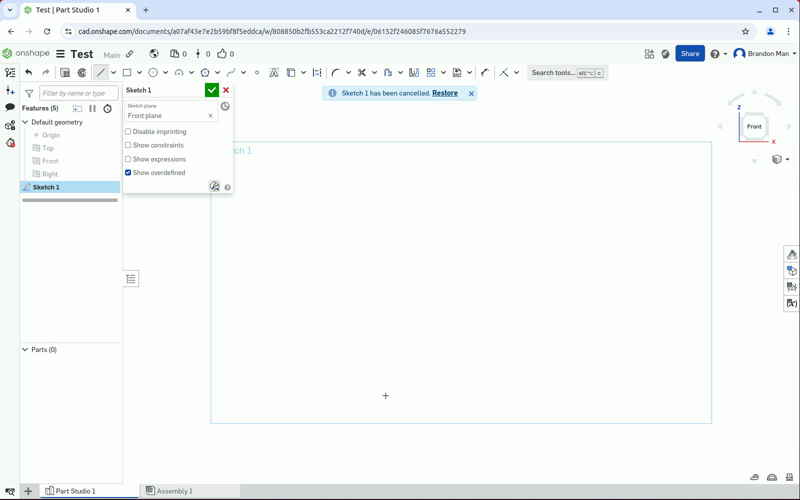
key_up(shift)
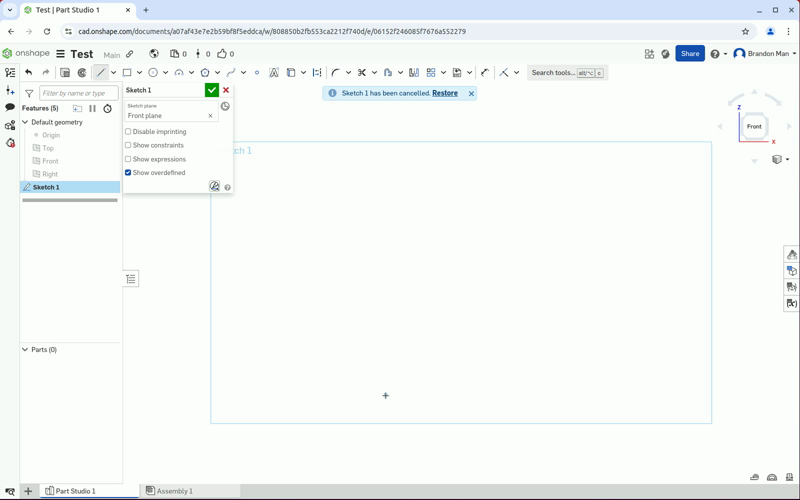
key_down(shift)
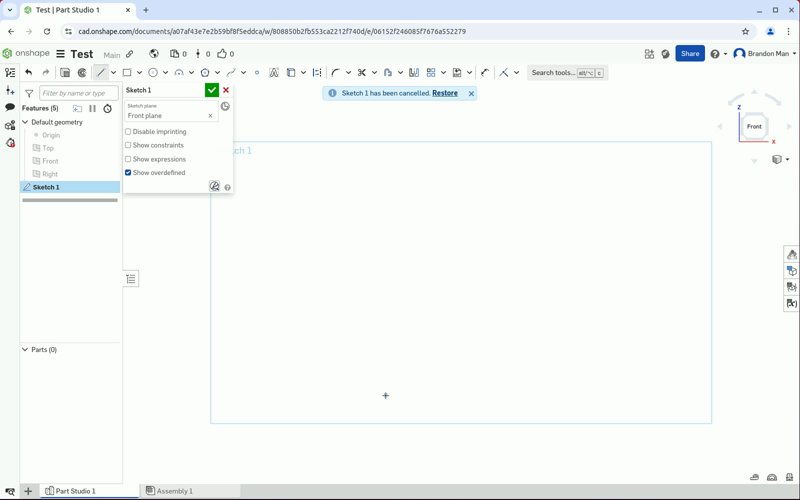
mouse_move(534, 395)
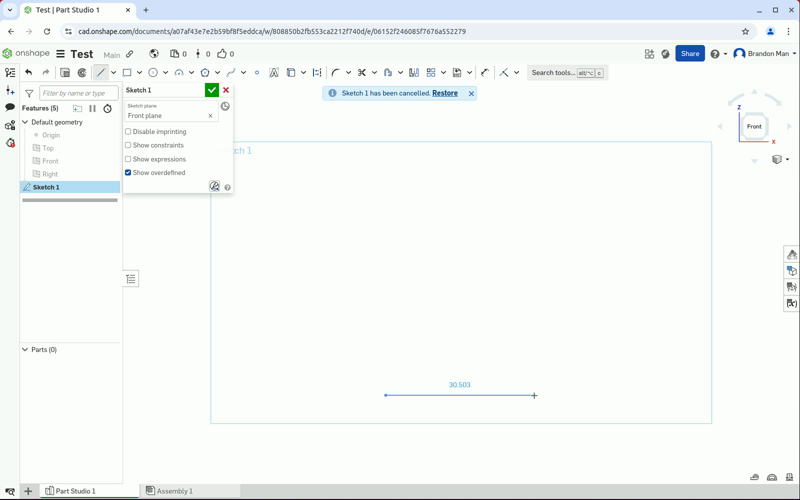
click(534, 395)
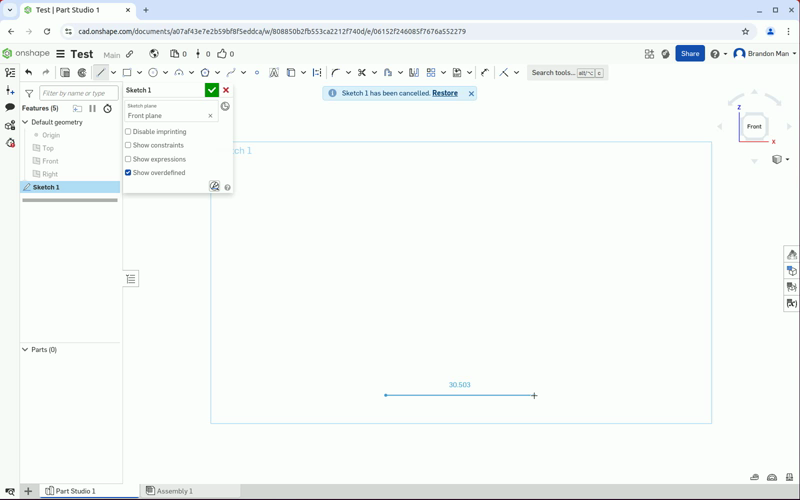
key_up(shift)
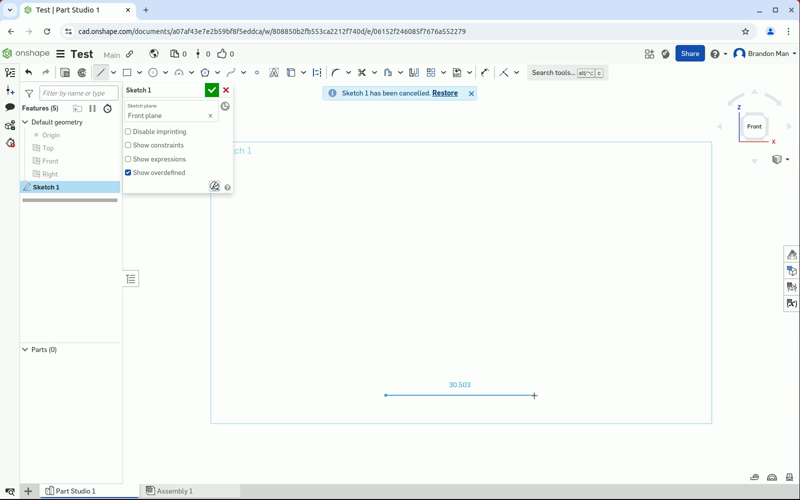
key_down(shift)
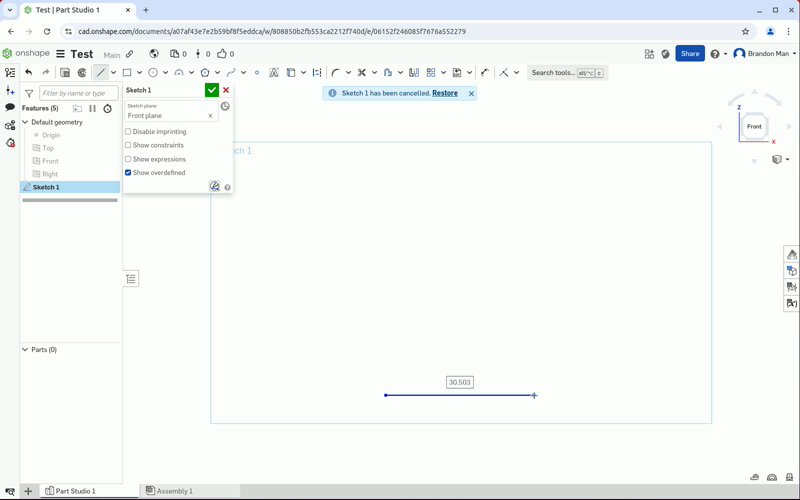
mouse_move(534, 171)
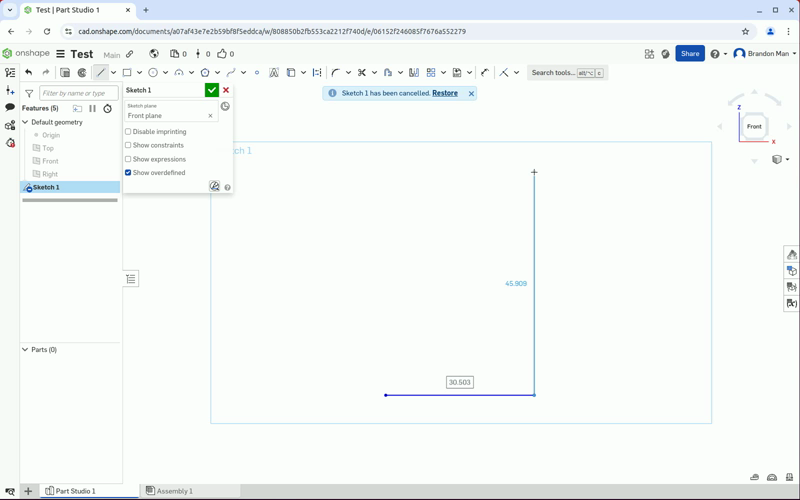
click(534, 171)
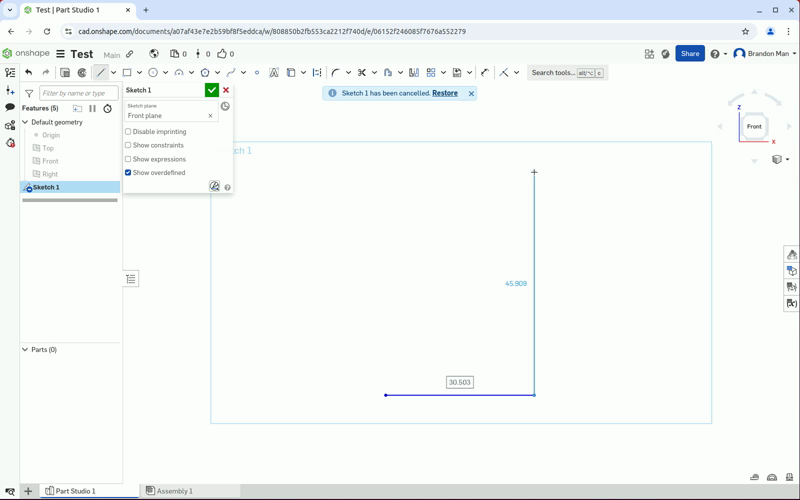
key_up(shift)
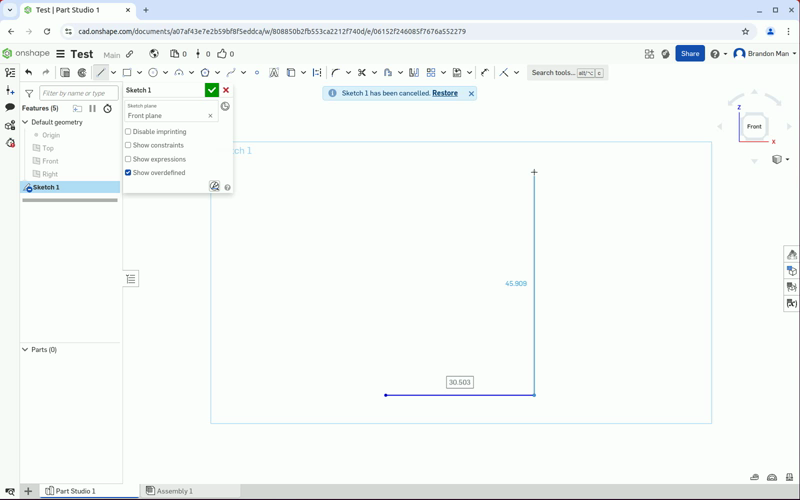
key_down(shift)
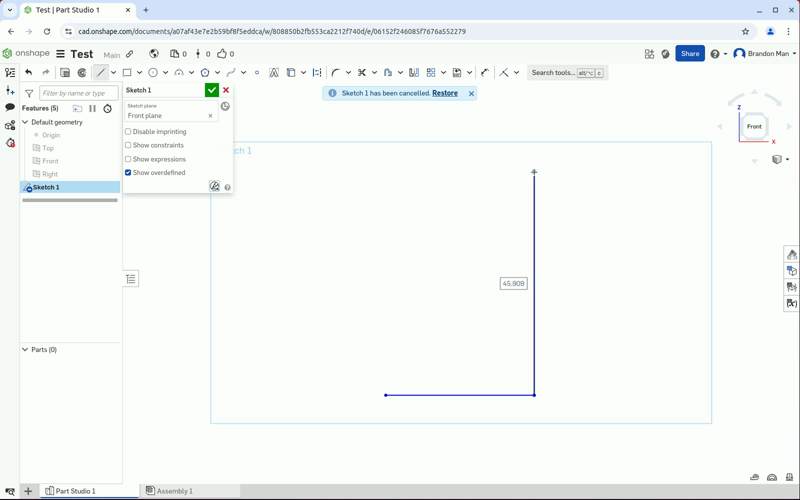
mouse_move(385, 171)
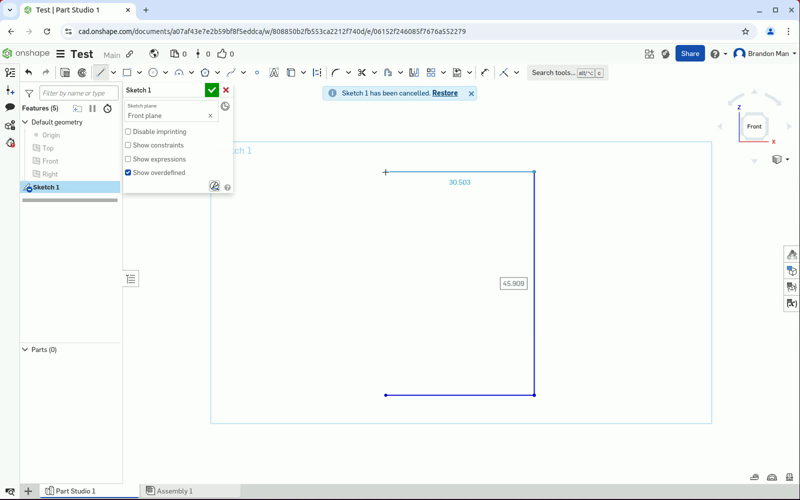
click(385, 171)
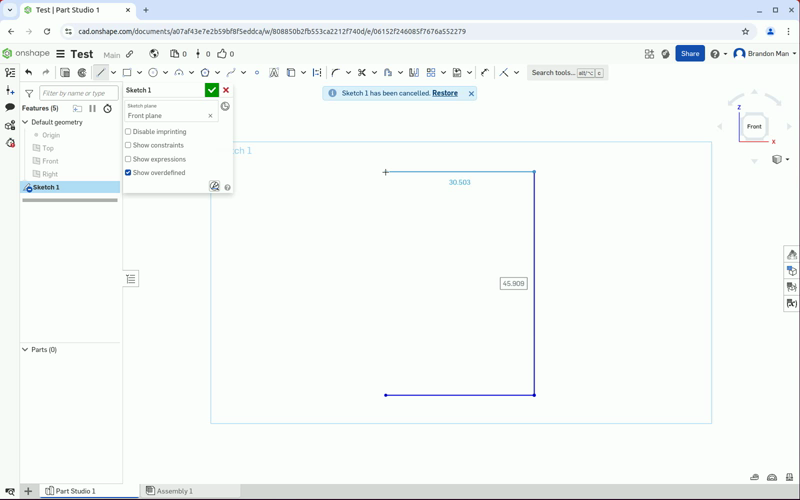
key_up(shift)
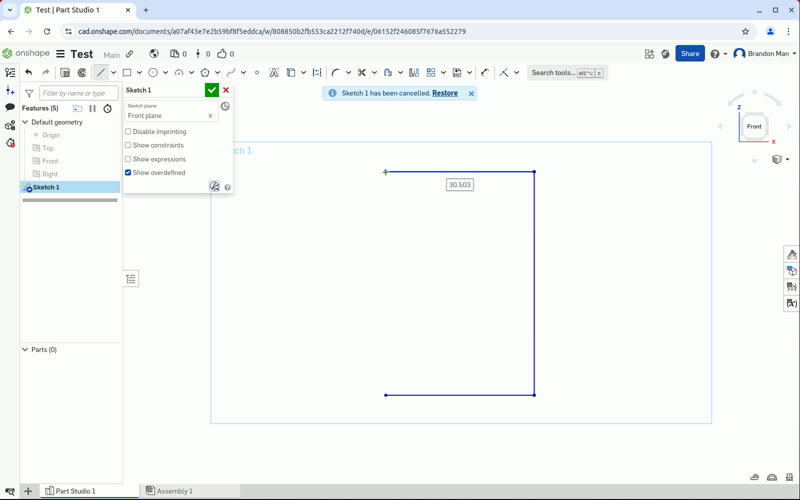
key_down(shift)
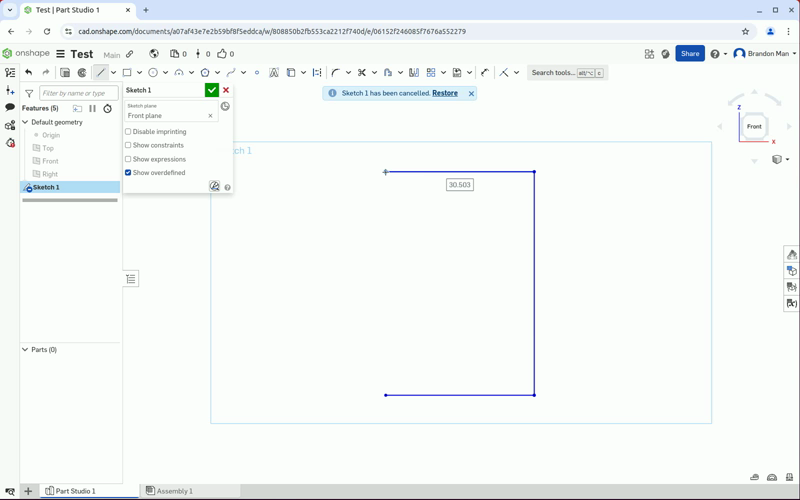
mouse_move(385, 395)
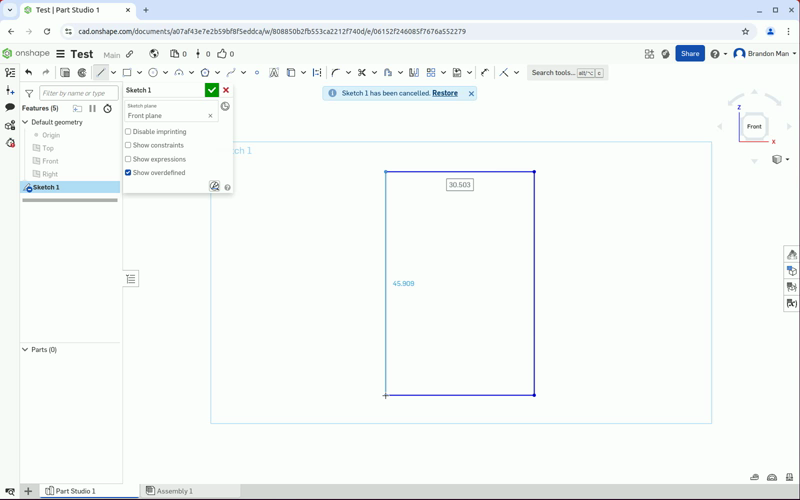
key_up(shift)
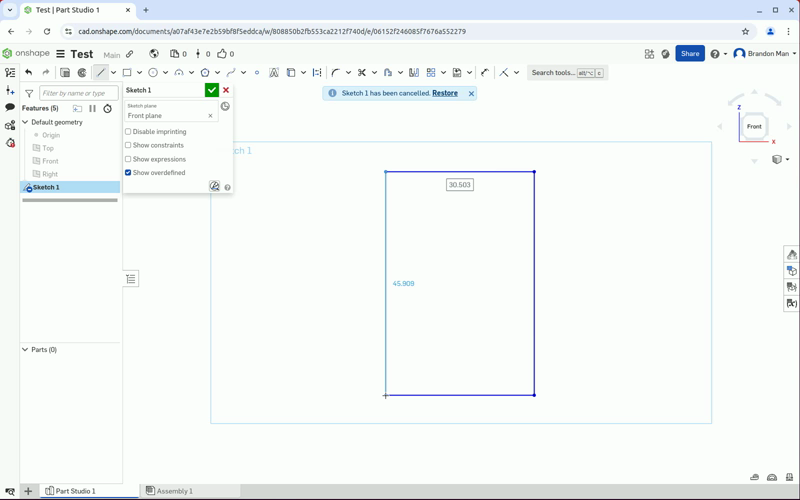
click(385, 395)
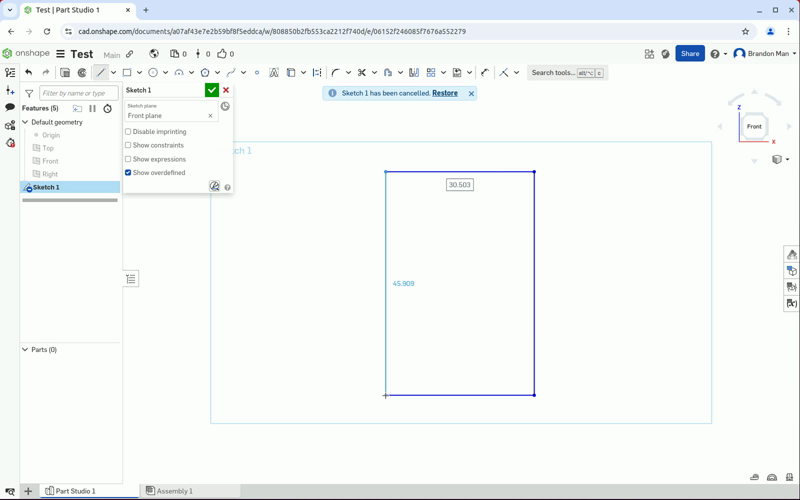
key(esc)
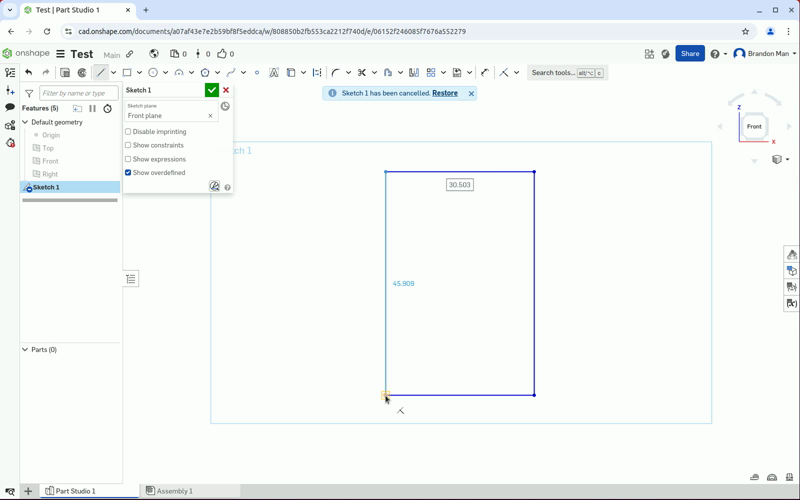
key(l)
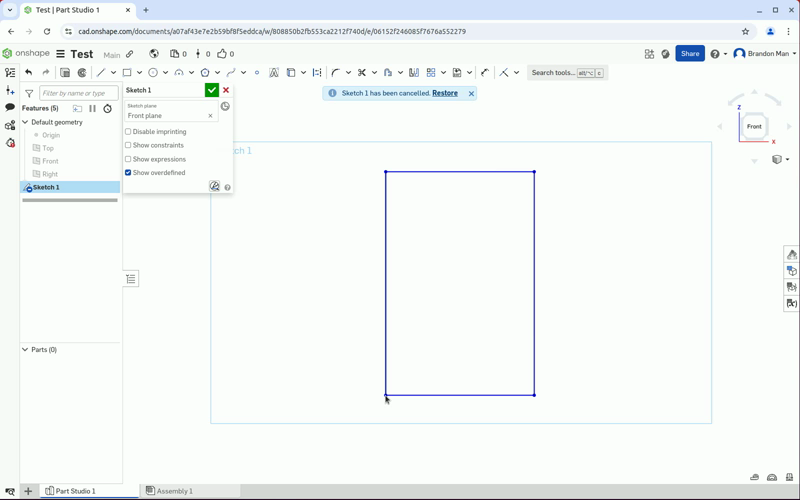
key_down(shift)
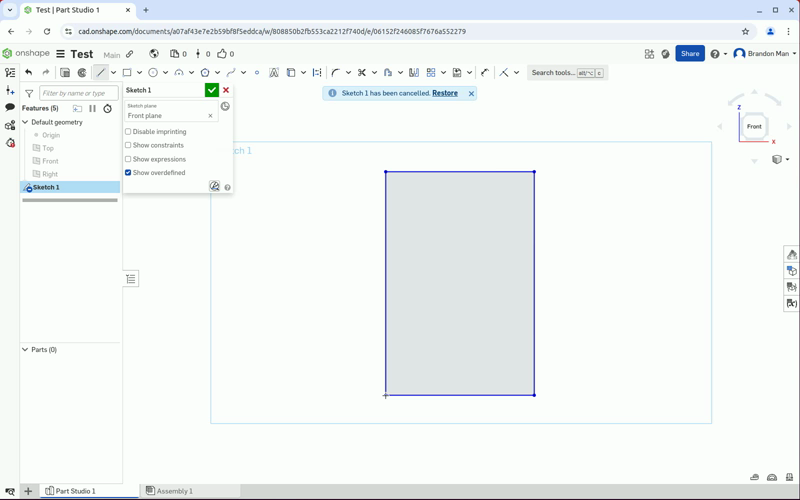
mouse_move(404, 378)
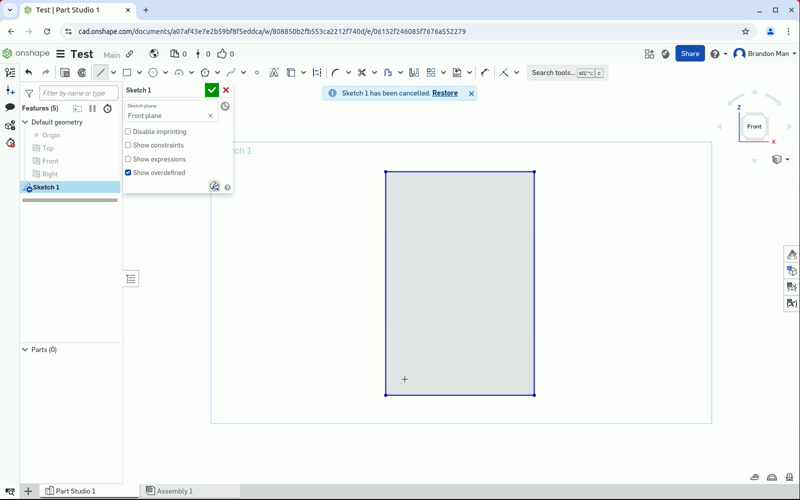
click(404, 378)
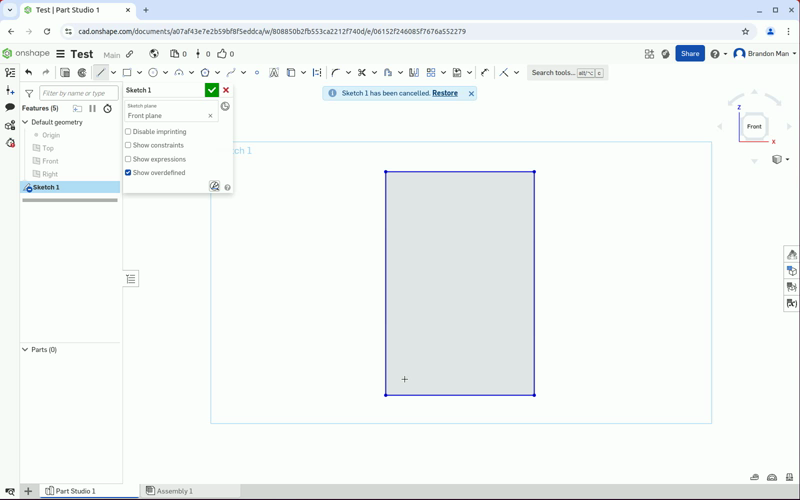
key_up(shift)
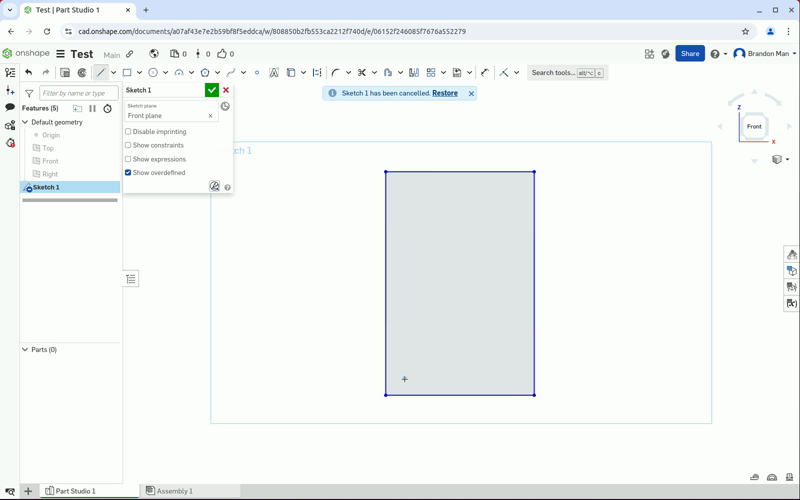
key_down(shift)
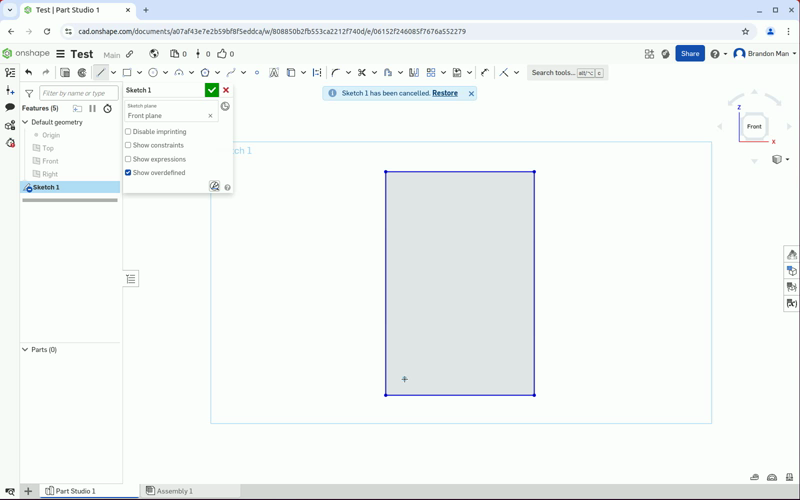
mouse_move(515, 378)
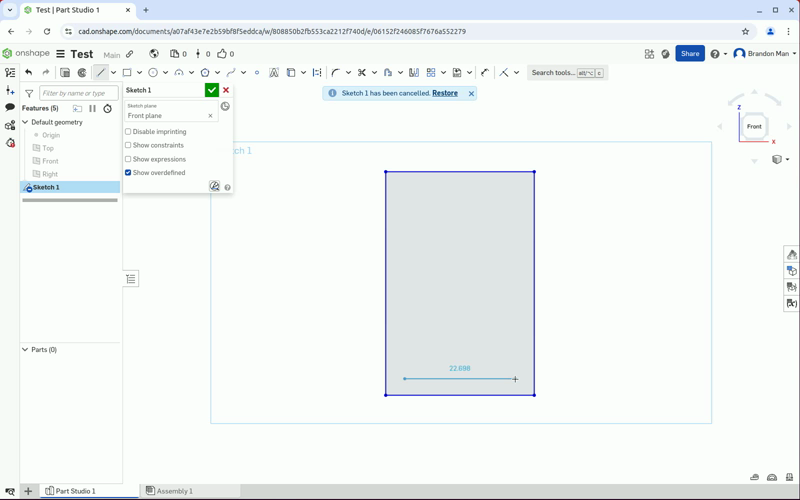
click(515, 378)
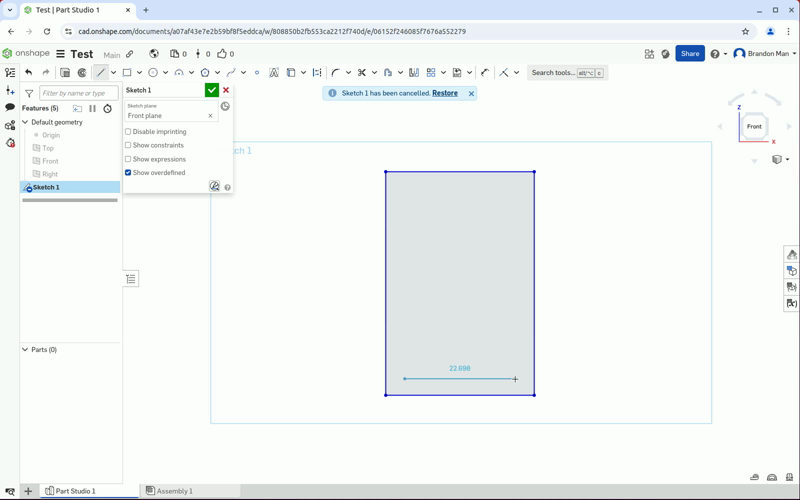
key_up(shift)
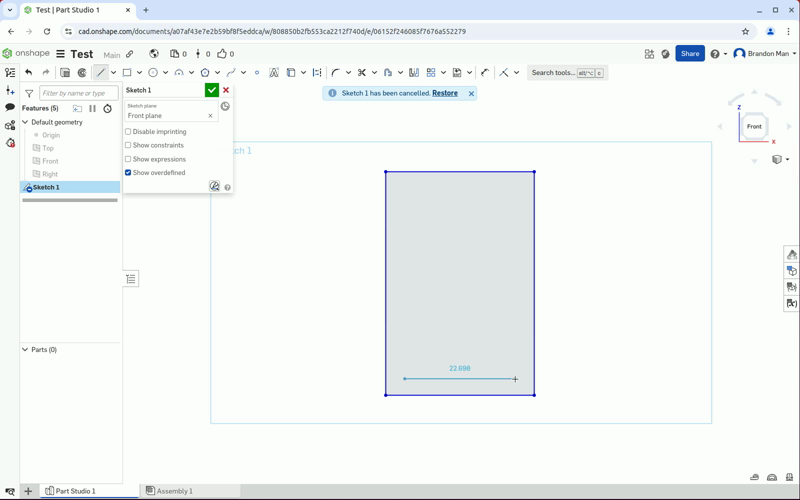
key_down(shift)
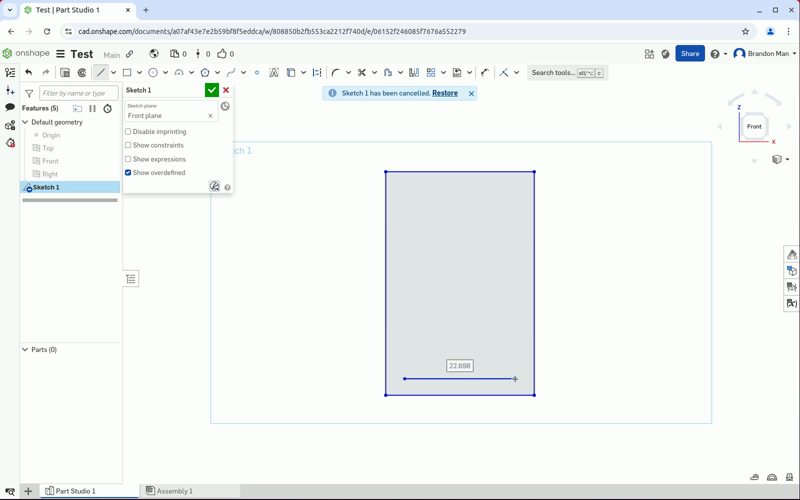
mouse_move(515, 192)
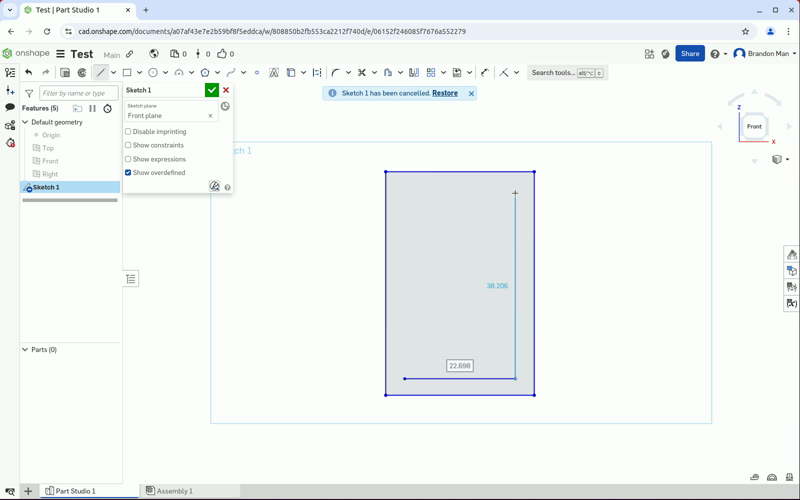
click(515, 192)
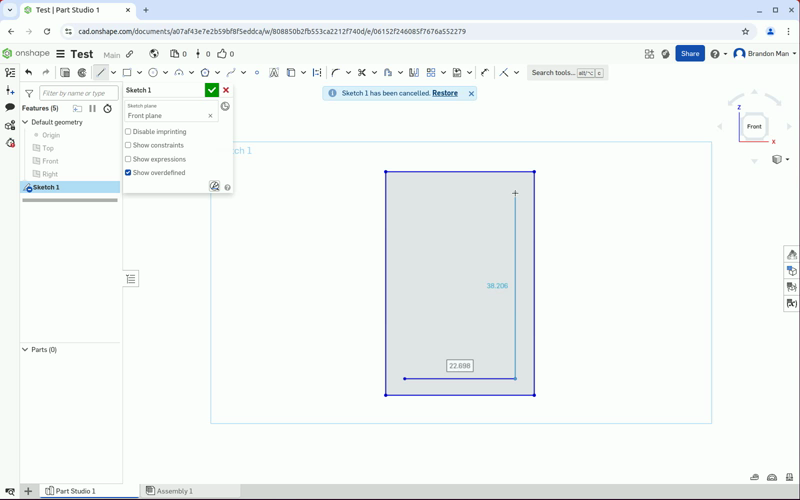
key_up(shift)
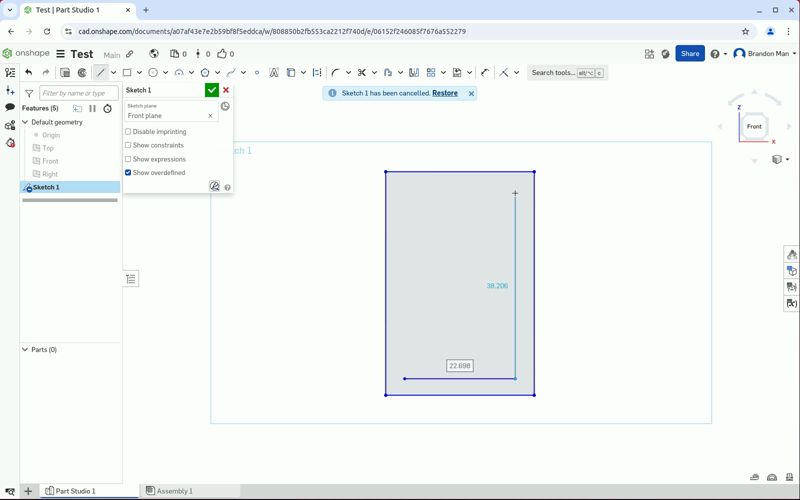
key_down(shift)
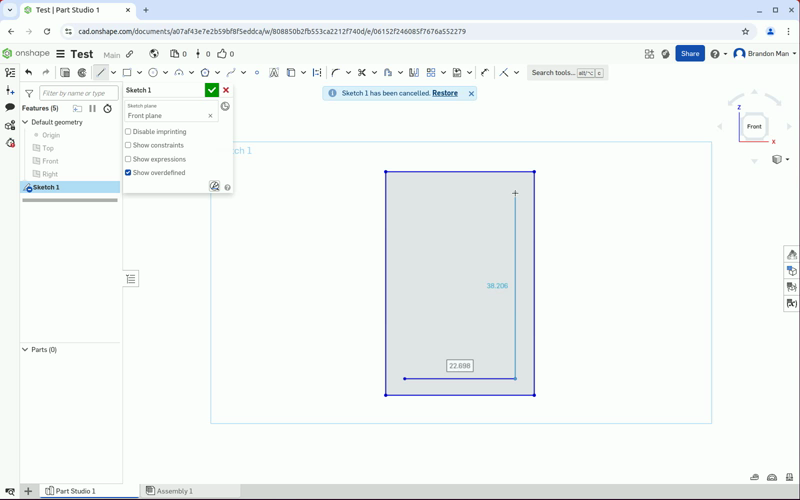
mouse_move(404, 192)
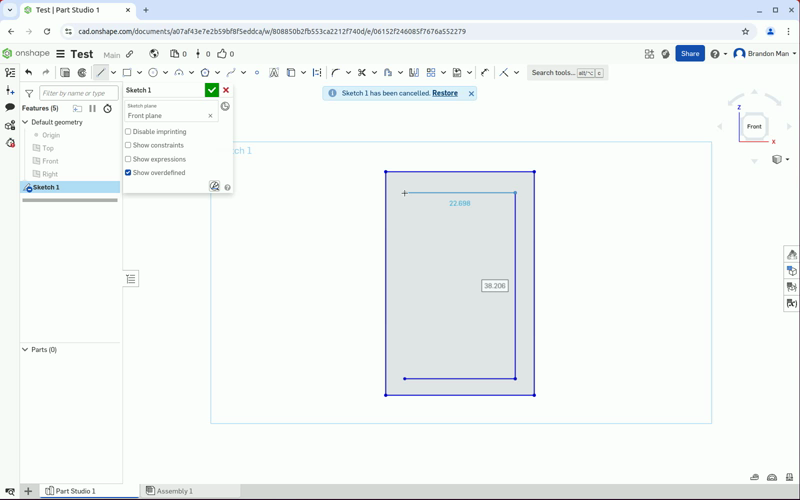
click(404, 192)
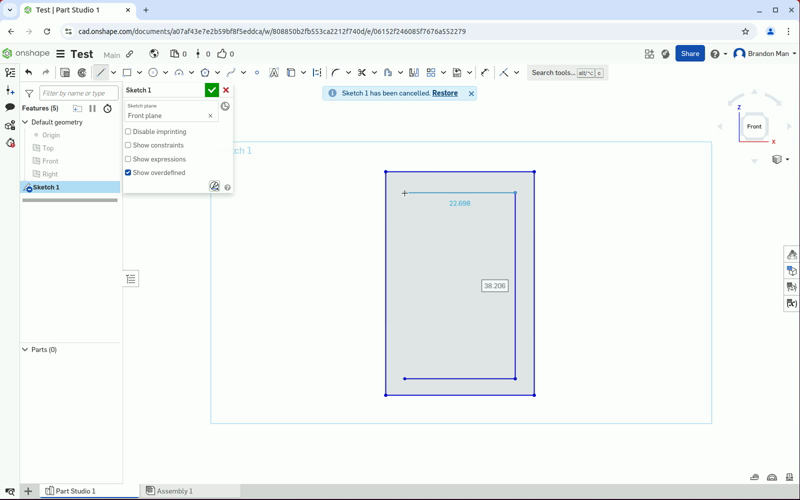
key_up(shift)
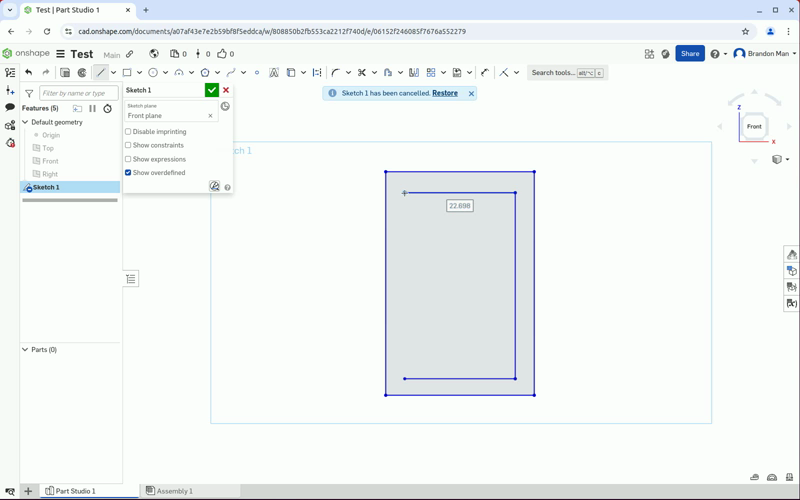
key_down(shift)
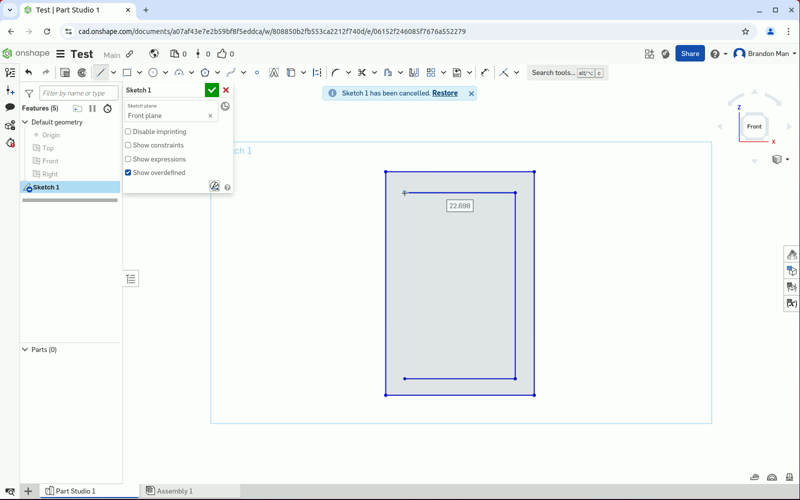
mouse_move(404, 378)
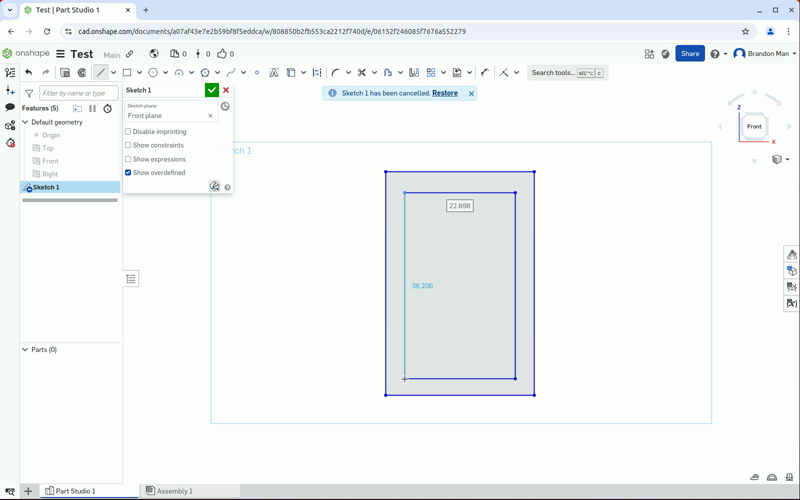
key_up(shift)
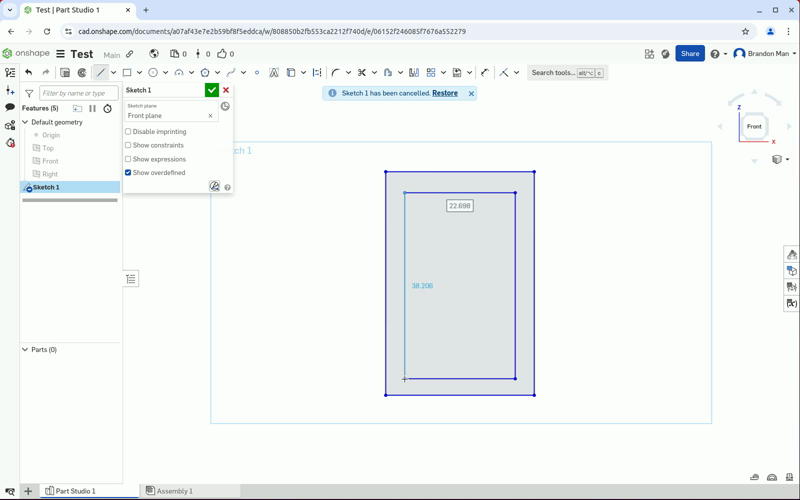
click(404, 378)
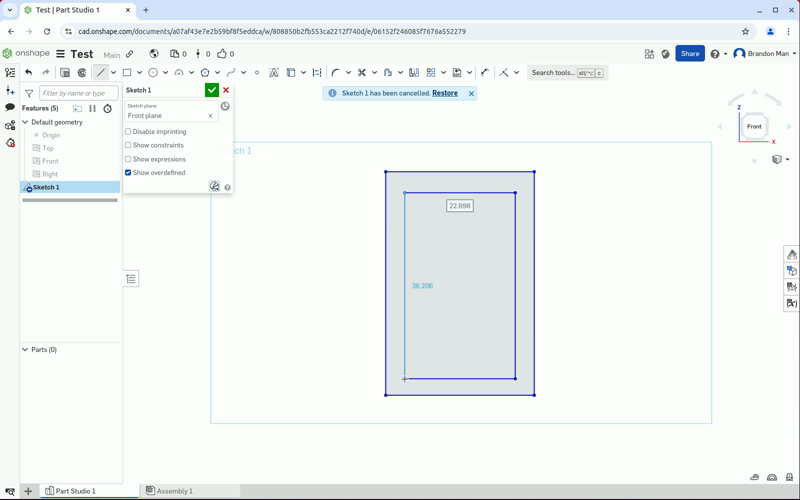
key(esc)
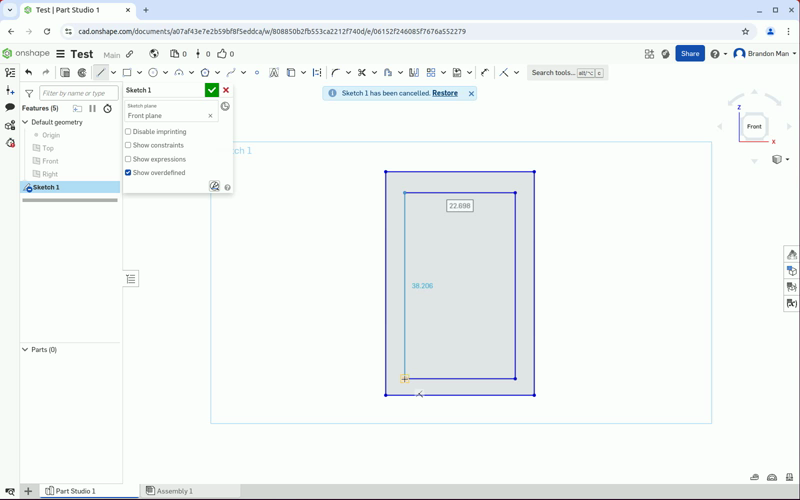
mouse_move(395, 354)
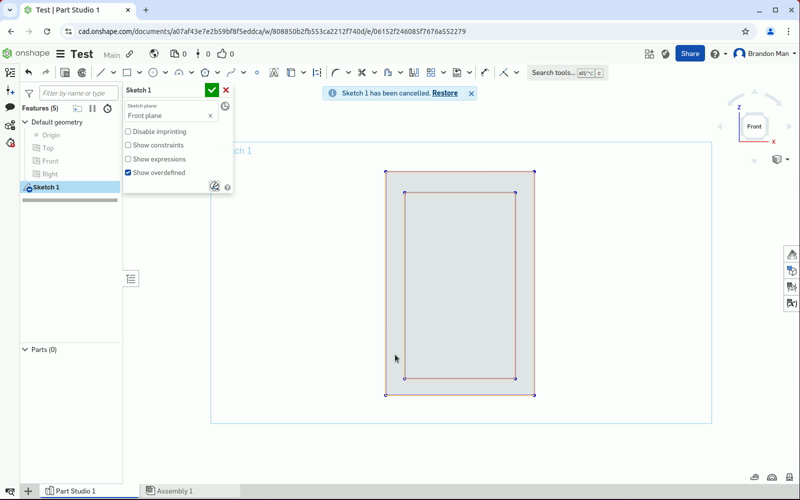
click(395, 354)
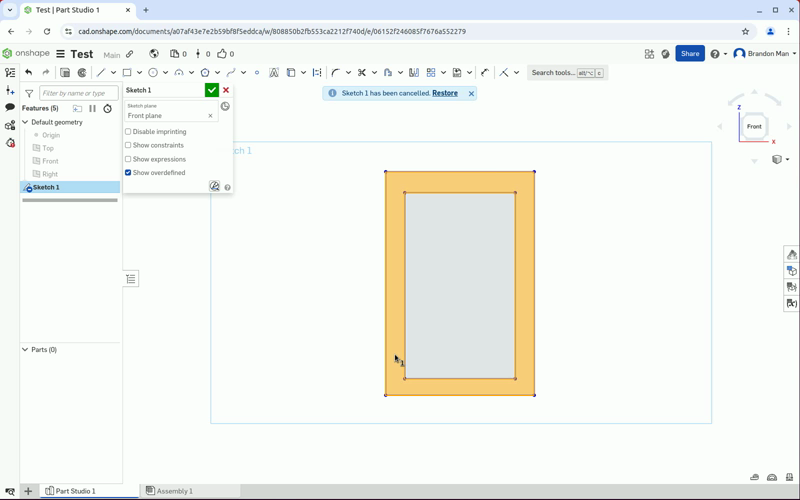
mouse_move(73, 352)
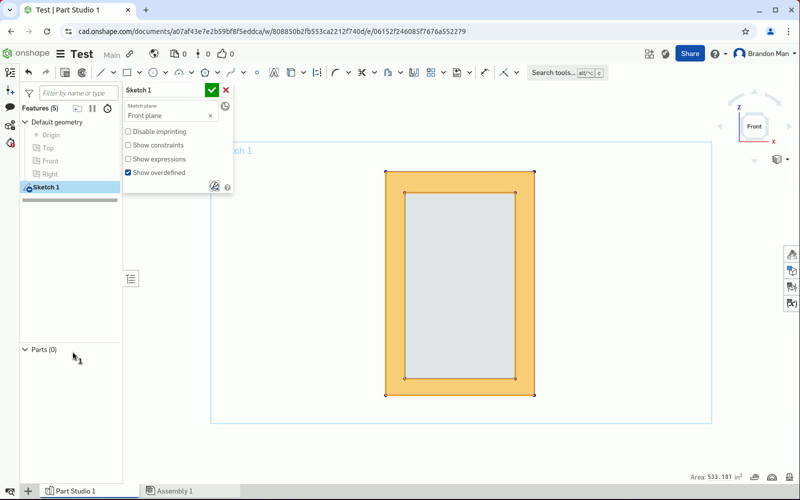
key(shift+y)
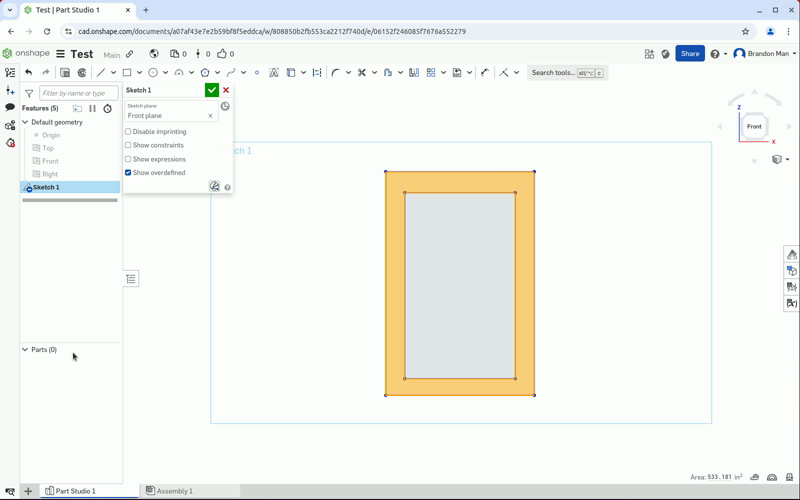
key(shift+e)
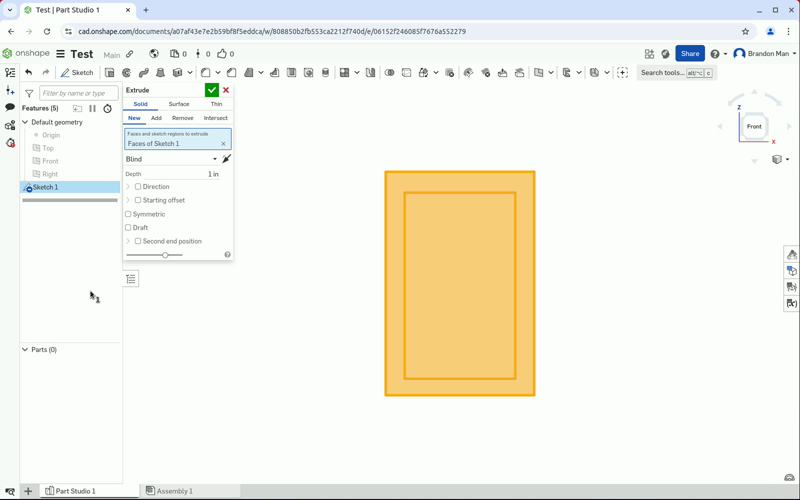
mouse_move(143, 106)
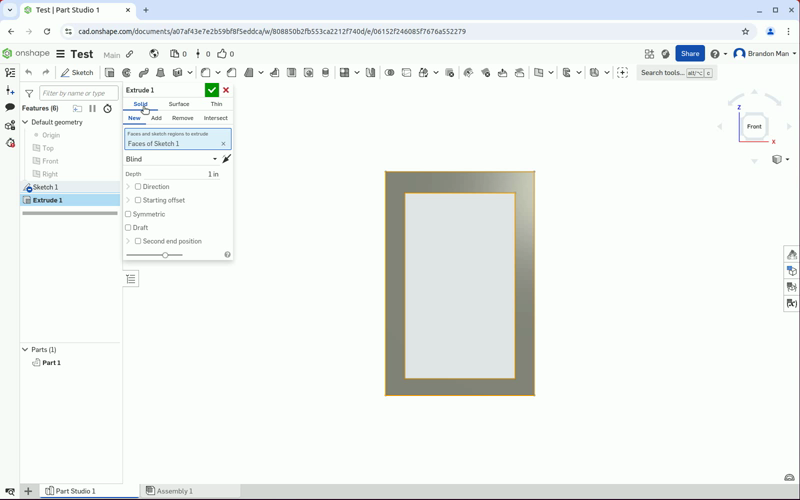
click(143, 106)
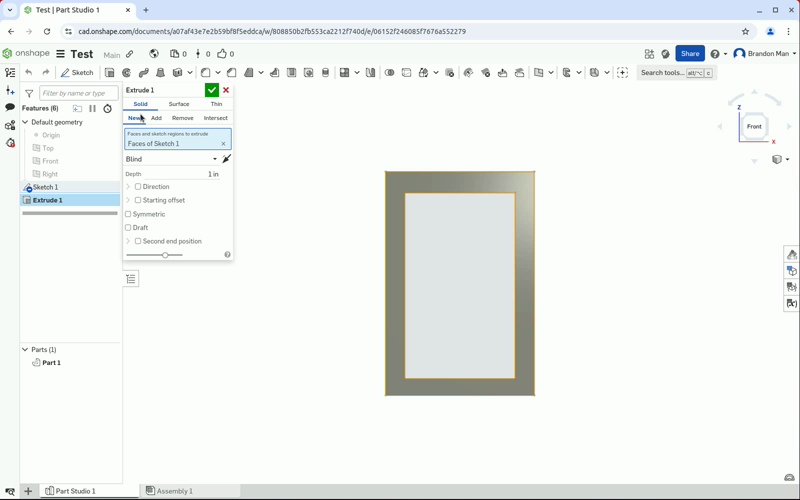
mouse_move(137, 120)
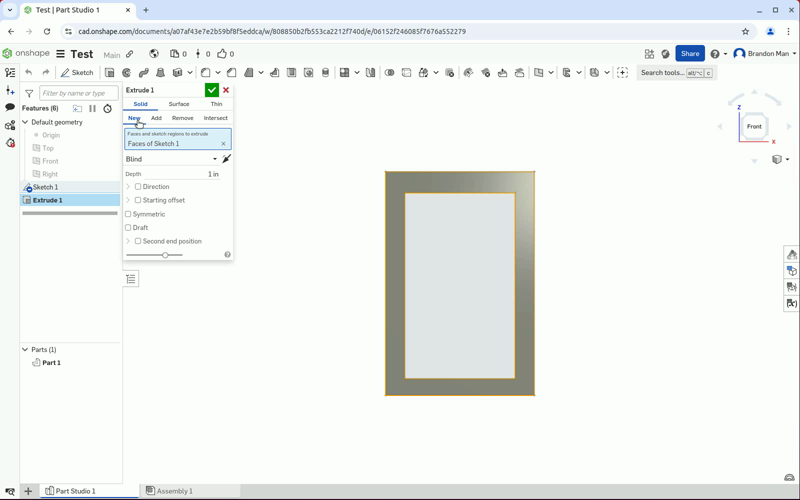
click(137, 120)
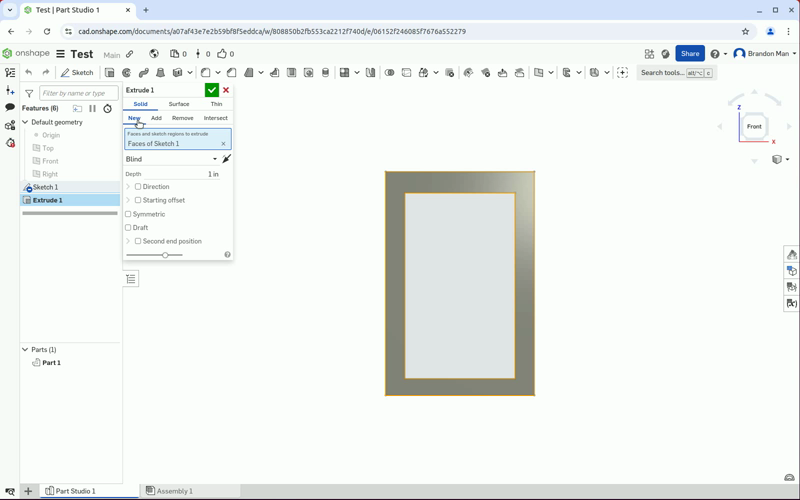
key(tab, 4)
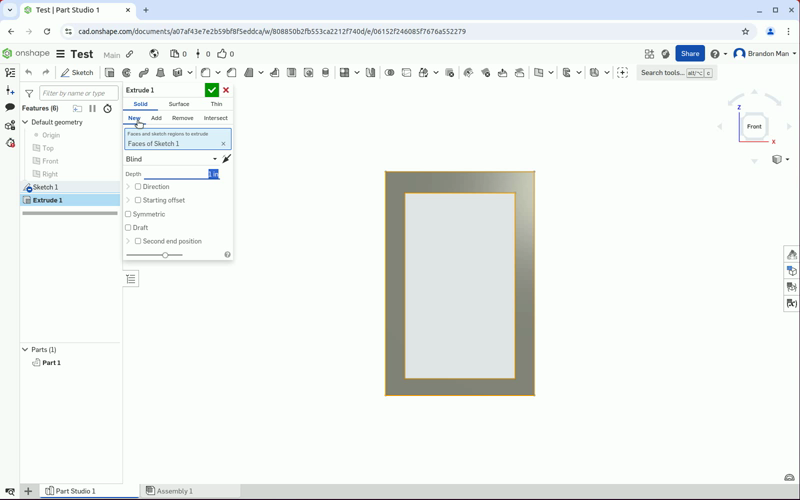
text(19.257)
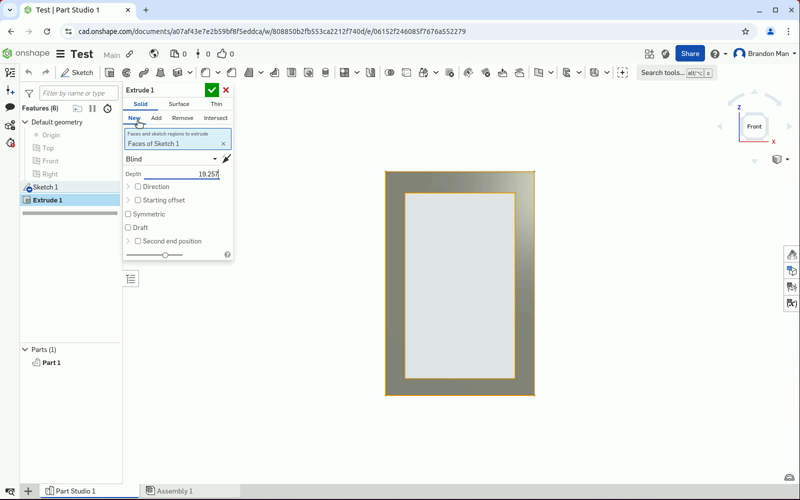
key(enter)
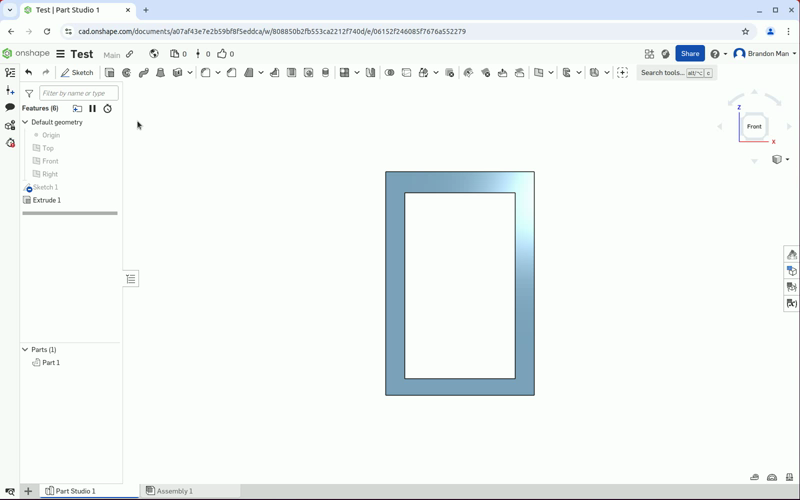
key(shift+h)
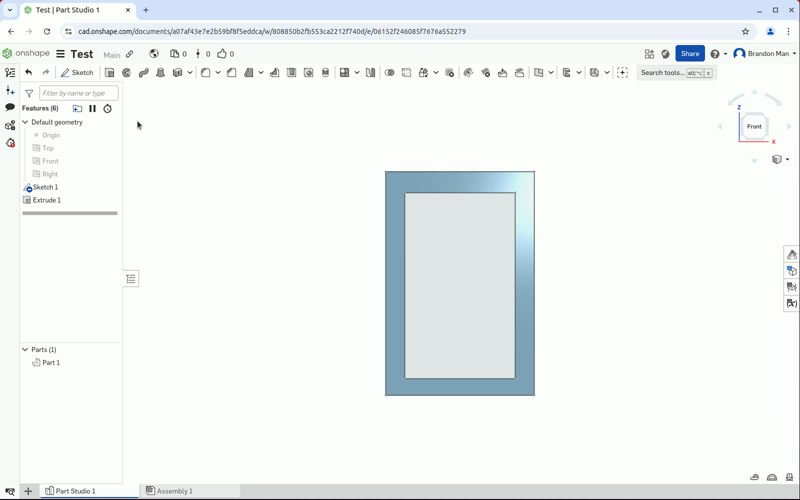
key(shift+h)
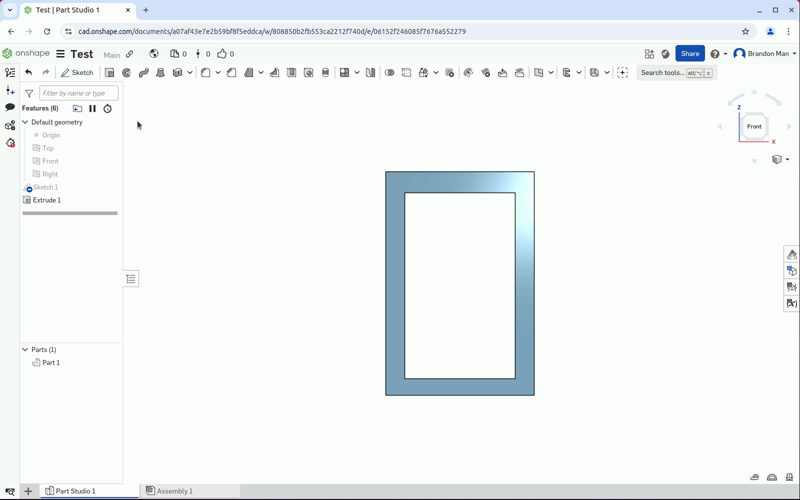
mouse_move(73, 189)
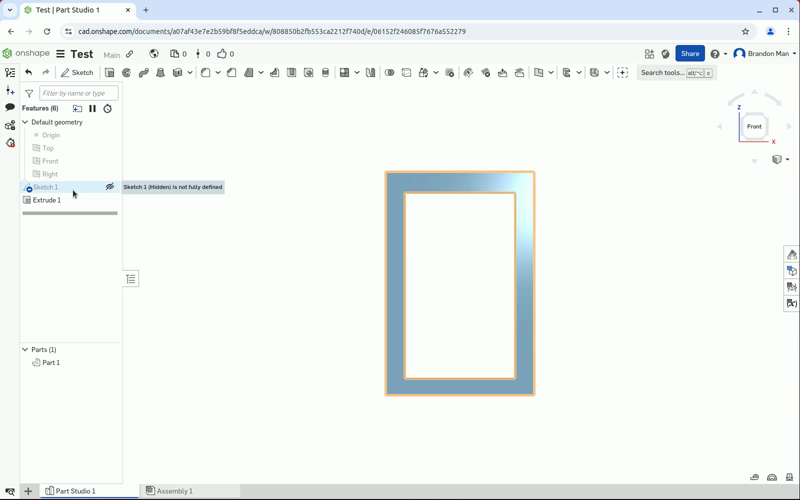
click(73, 189)
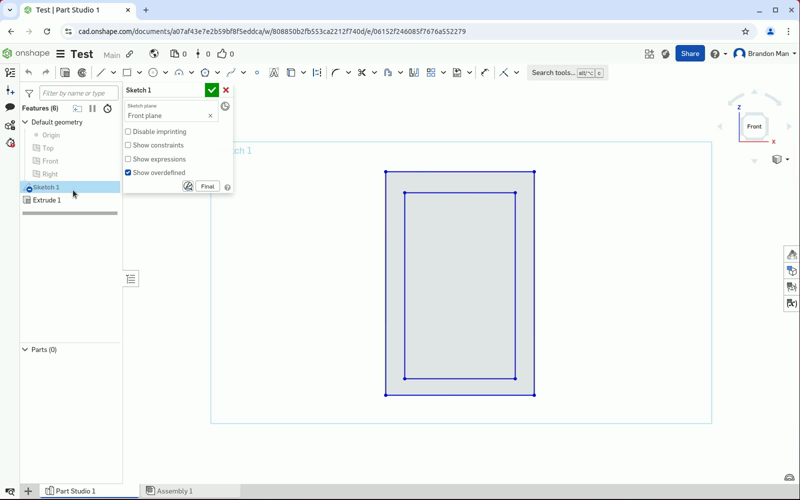
mouse_move(229, 92)
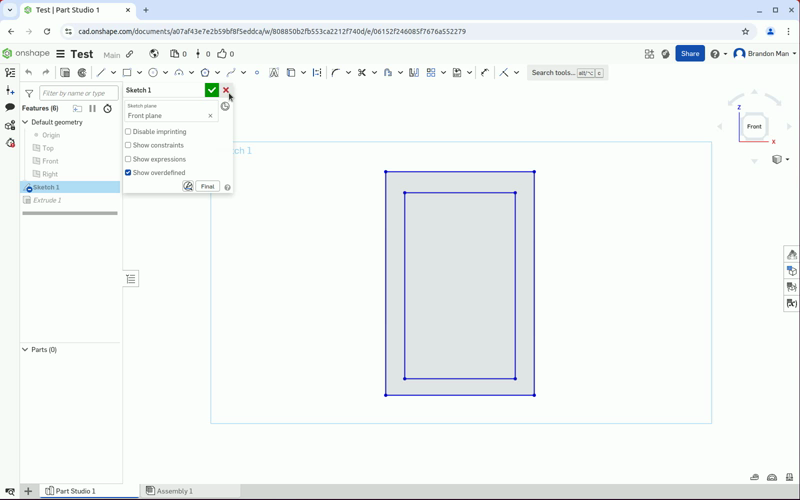
click(229, 92)
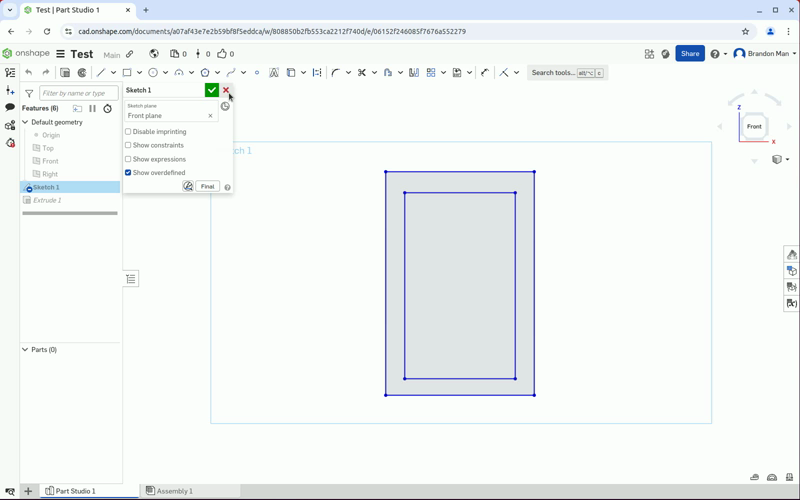
key(shift+s)
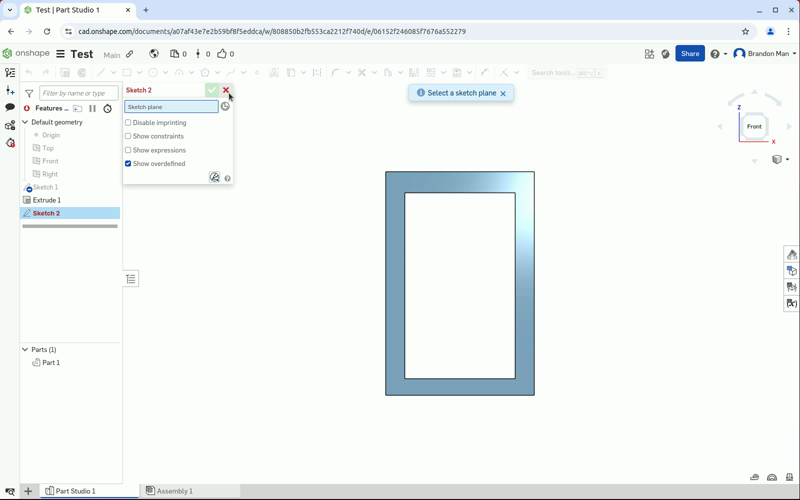
mouse_move(73, 163)
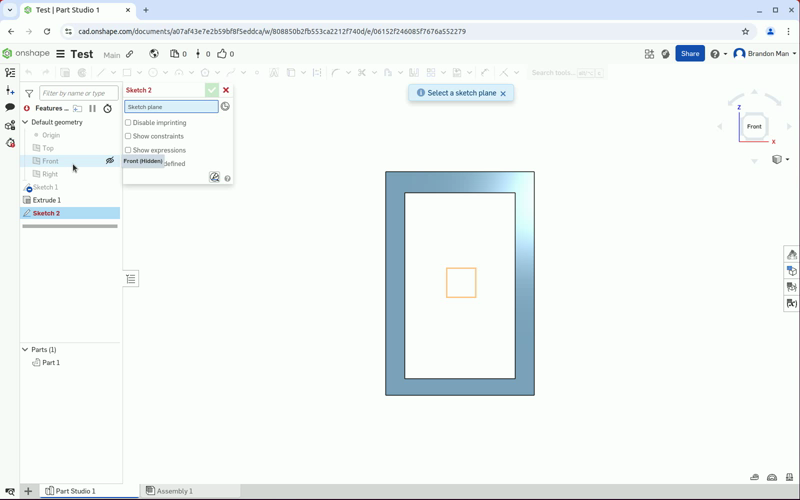
click(73, 163)
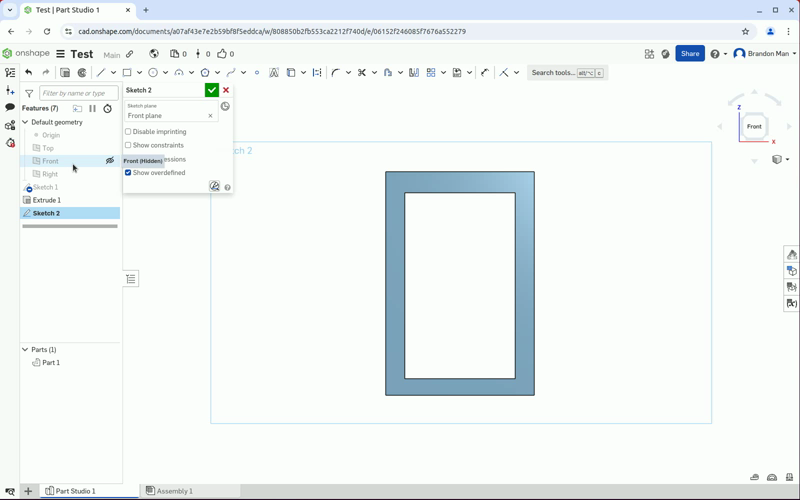
mouse_move(73, 352)
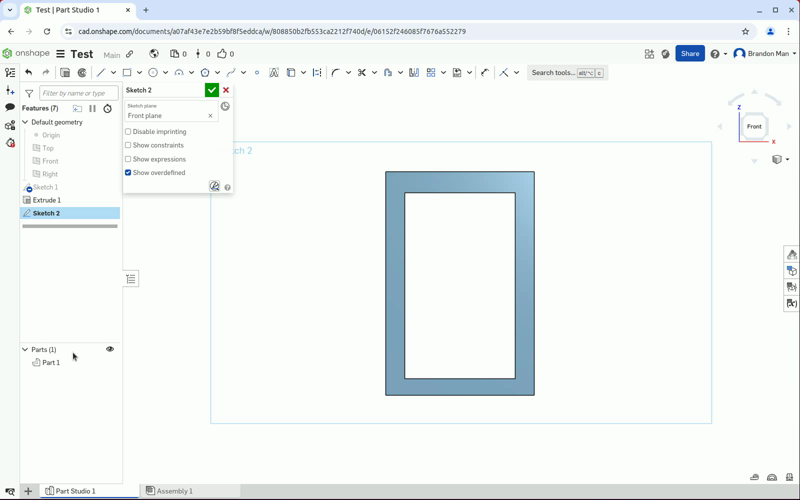
key(y)
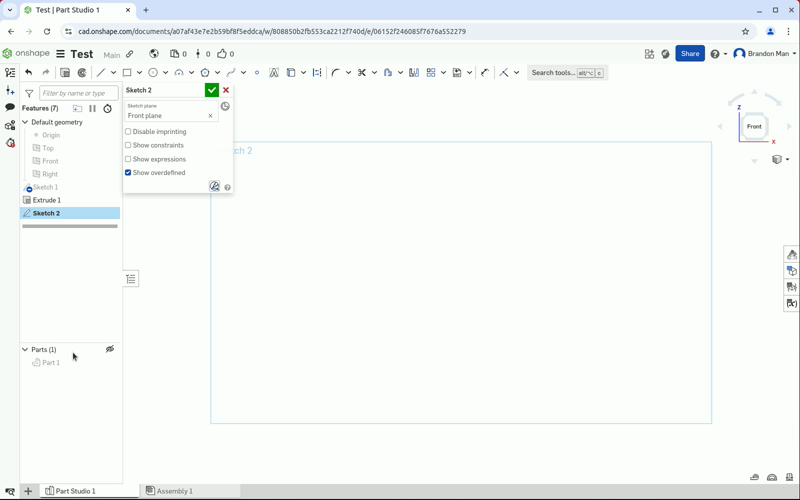
key(l)
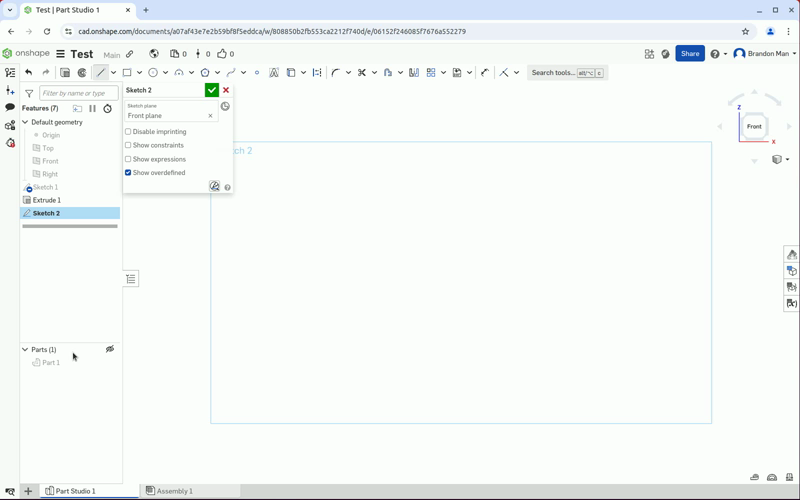
key_down(shift)
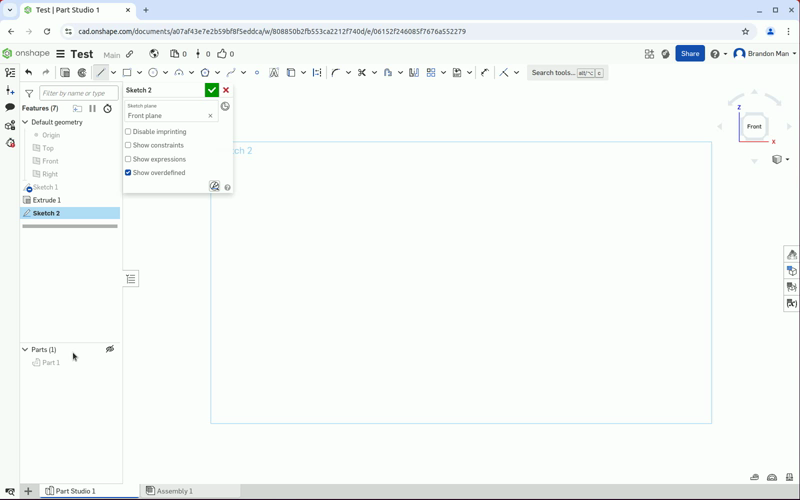
mouse_move(404, 379)
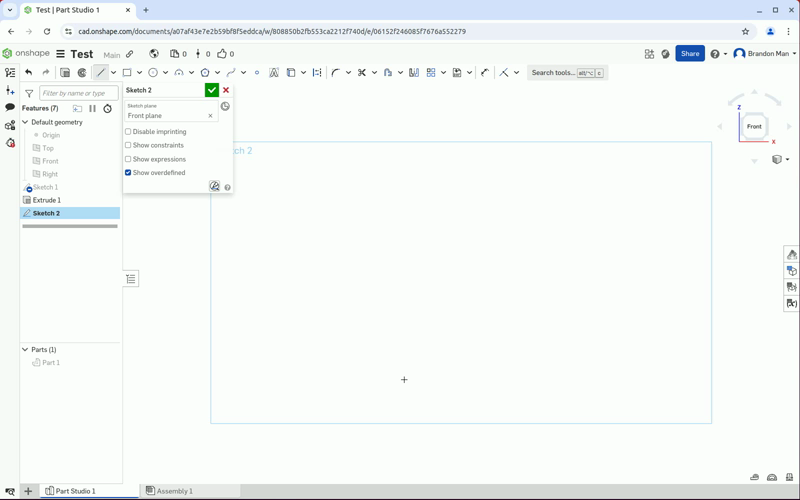
click(404, 379)
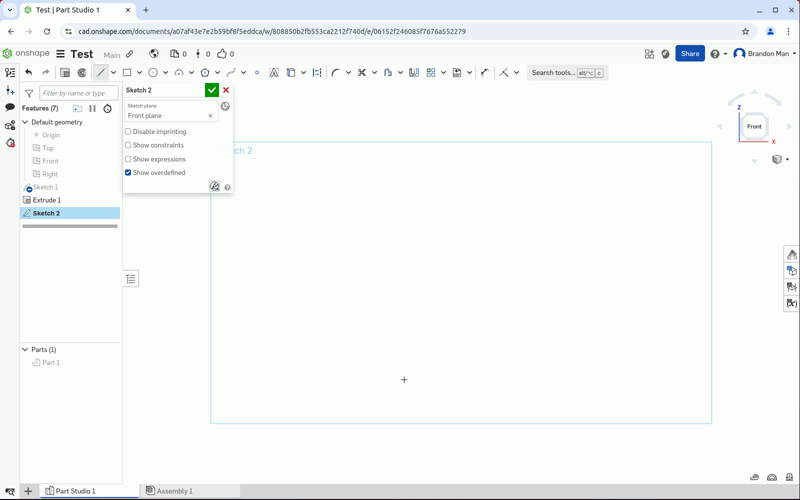
key_up(shift)
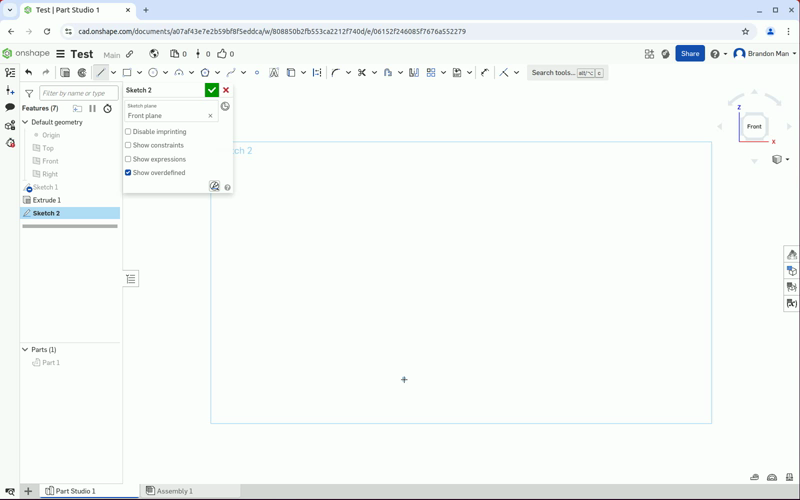
key_down(shift)
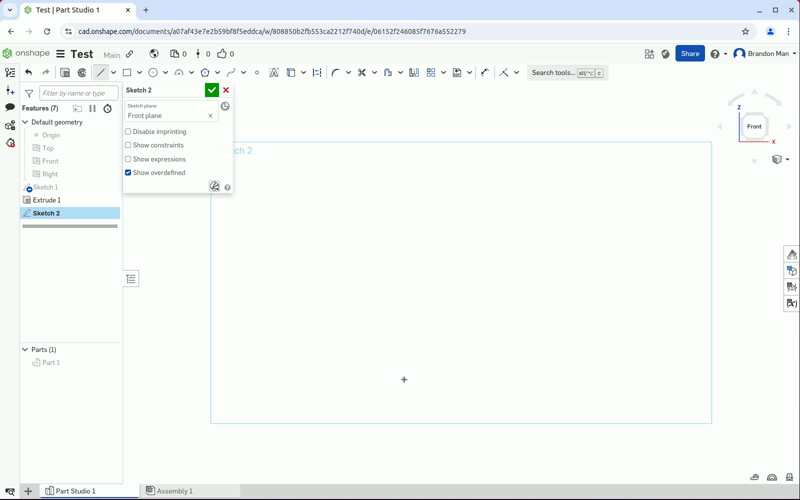
mouse_move(516, 379)
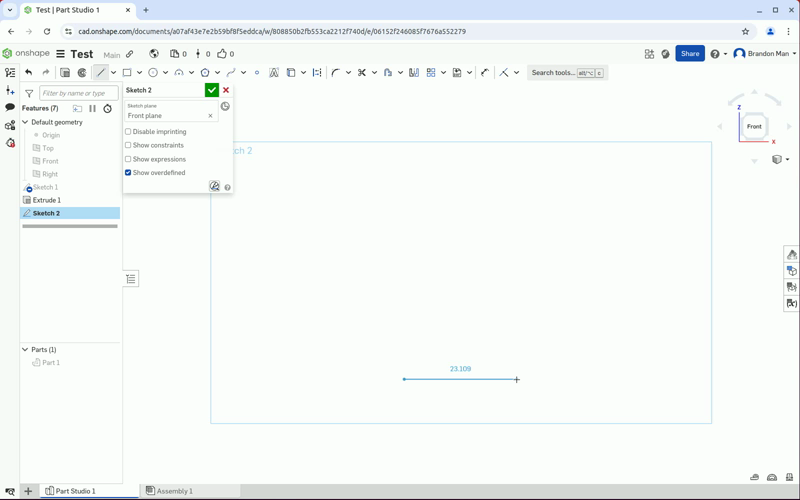
click(516, 379)
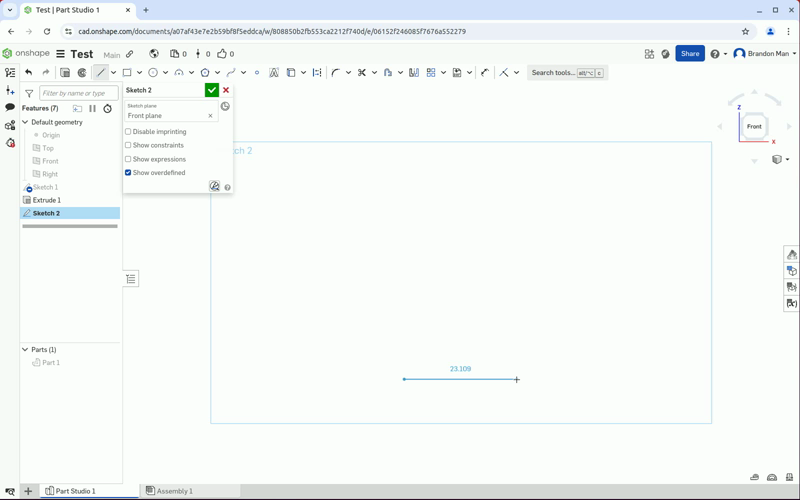
key_up(shift)
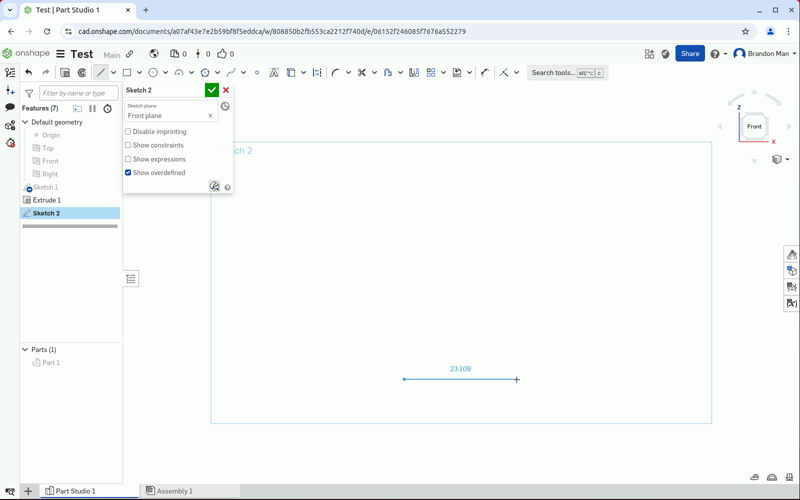
key_down(shift)
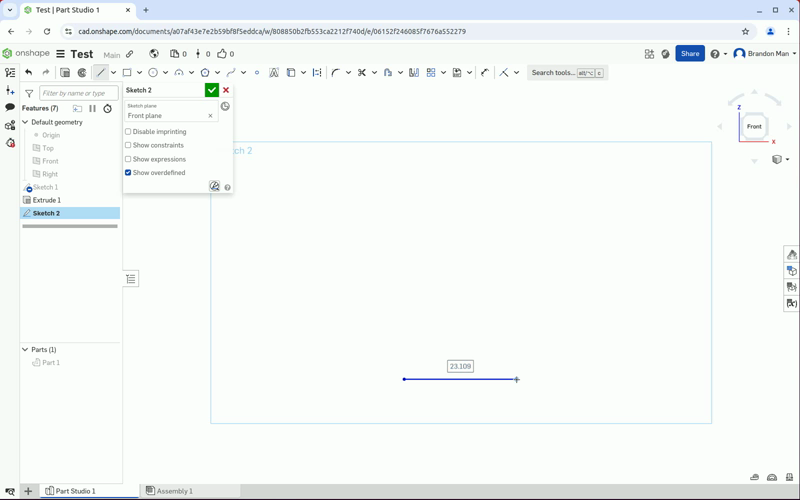
mouse_move(516, 192)
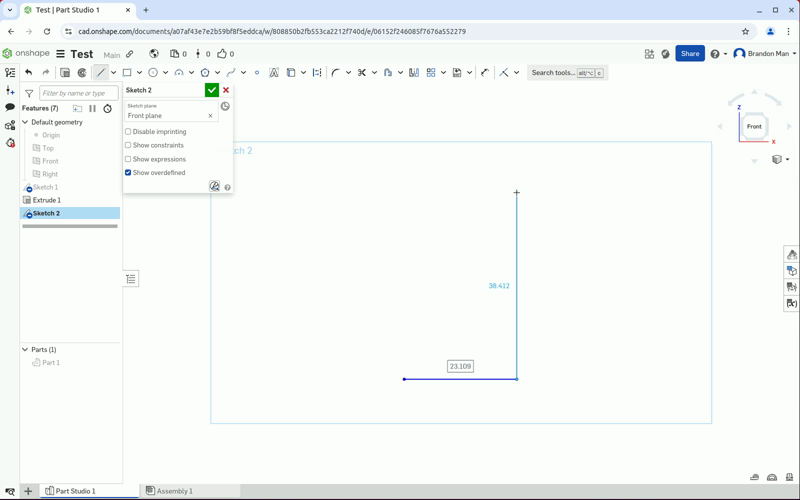
click(516, 192)
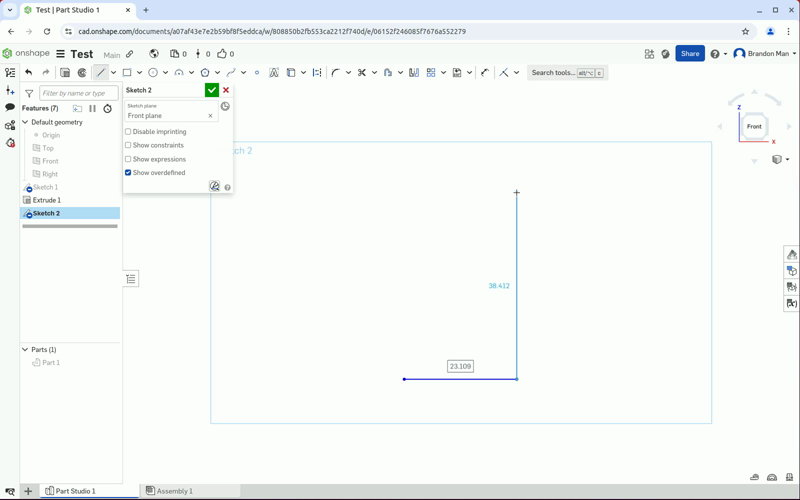
key_up(shift)
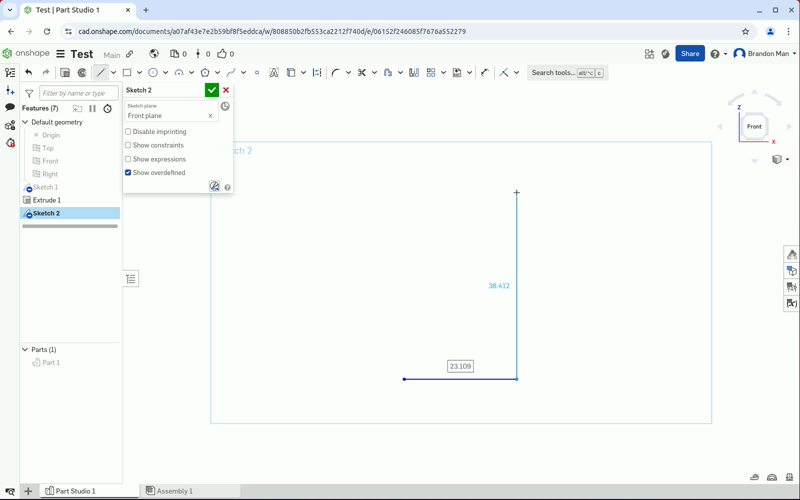
key_down(shift)
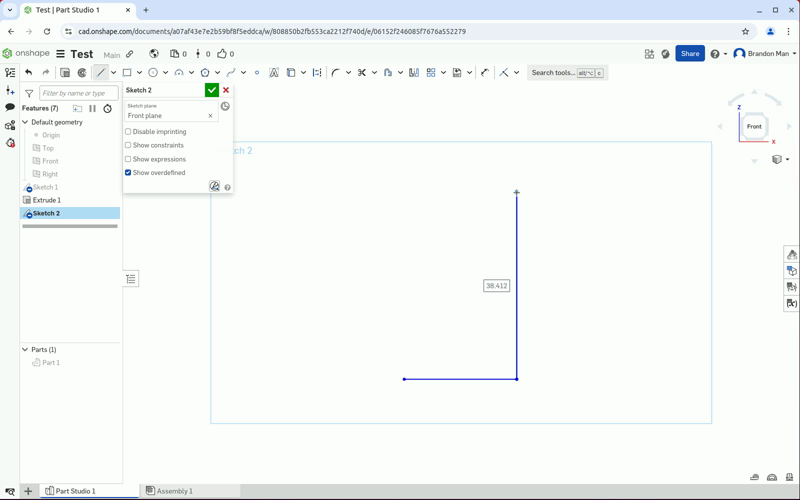
mouse_move(404, 192)
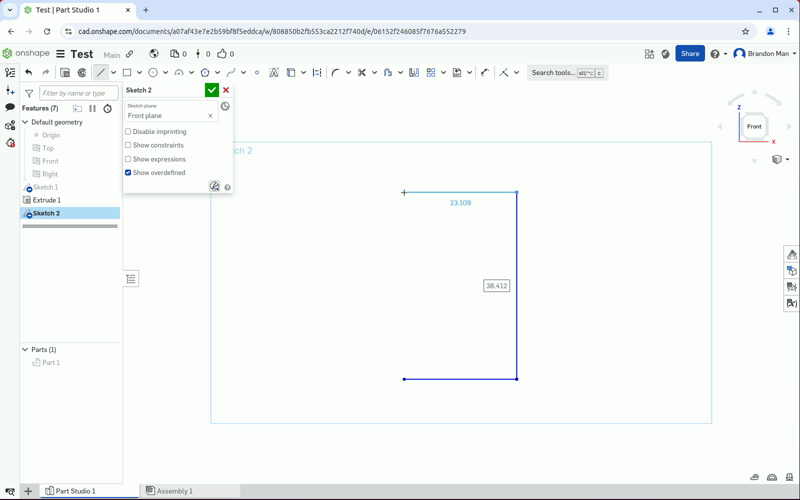
click(404, 192)
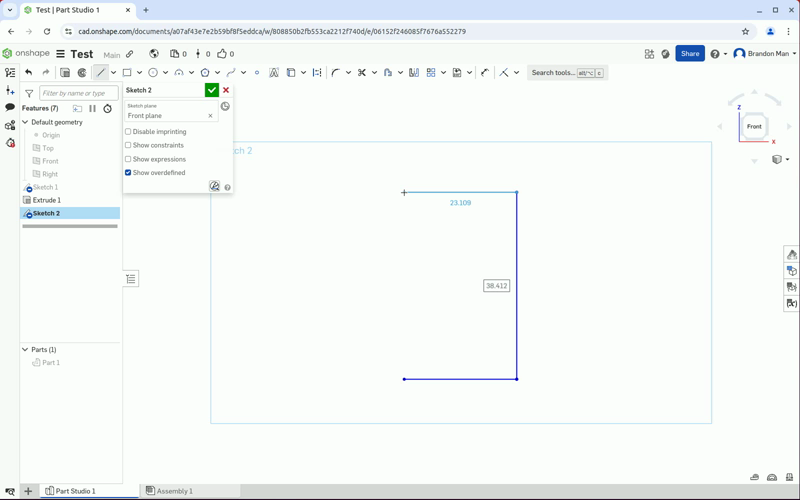
key_up(shift)
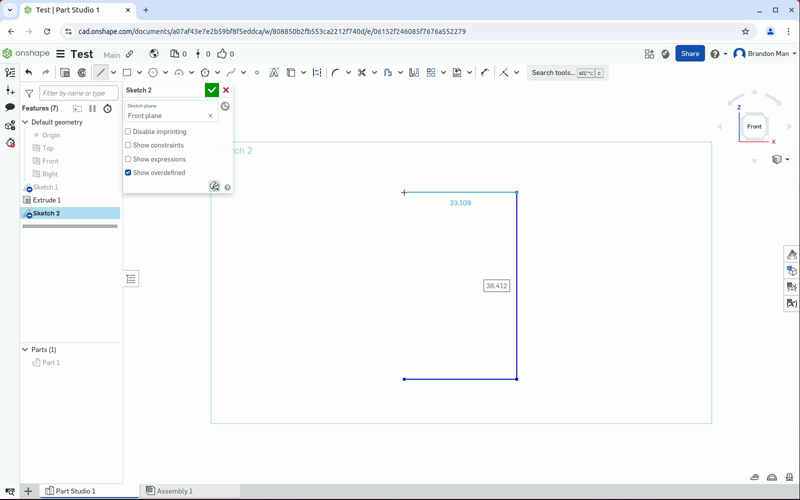
key_down(shift)
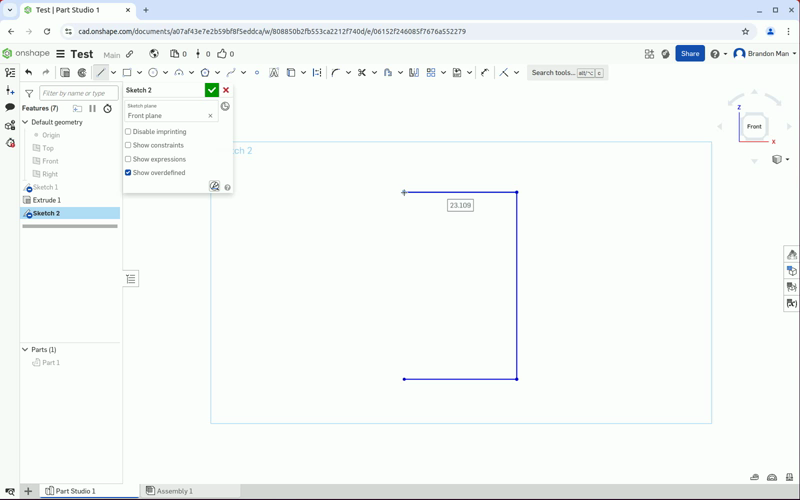
mouse_move(404, 379)
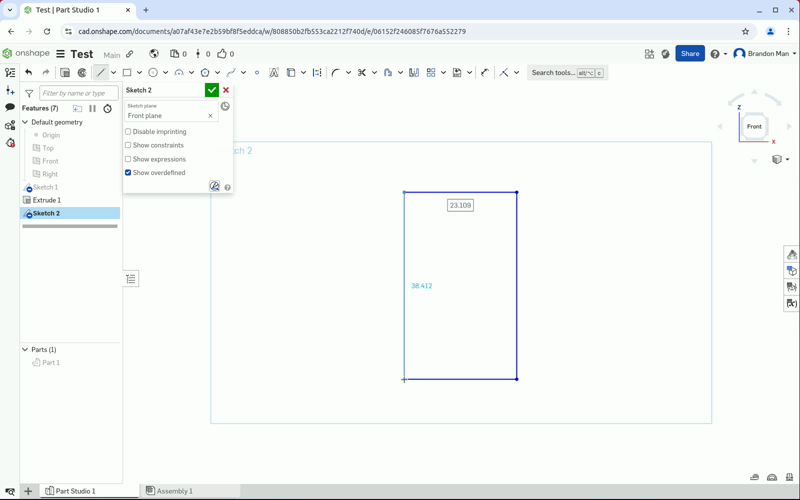
key_up(shift)
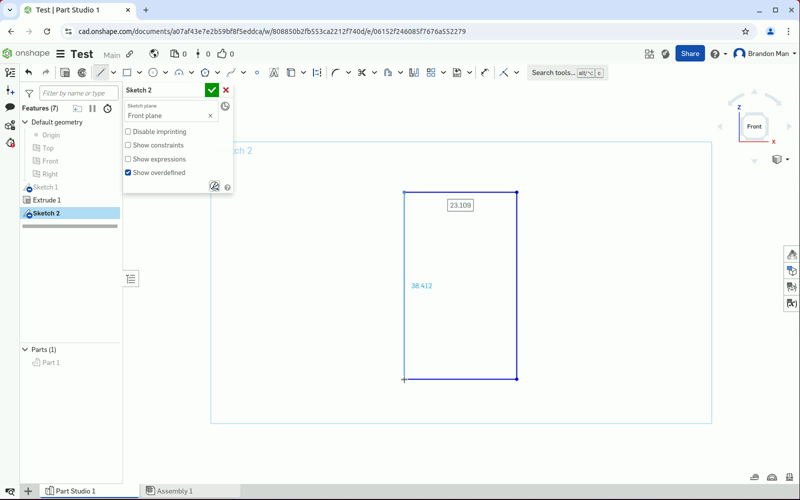
click(404, 379)
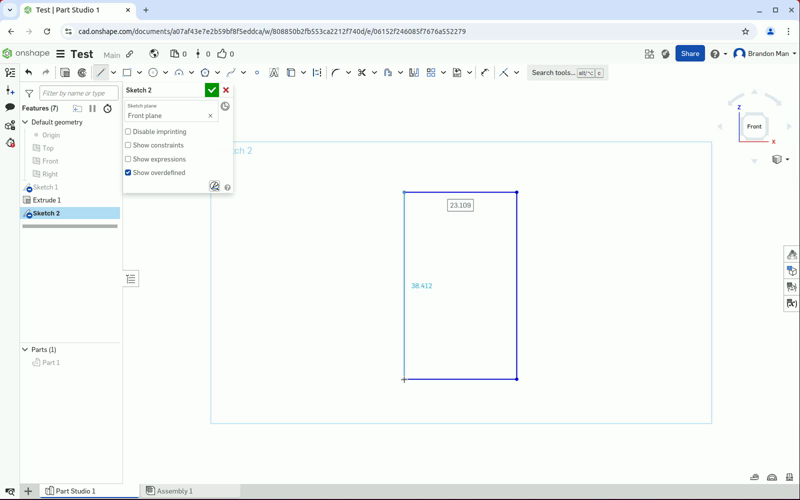
key(esc)
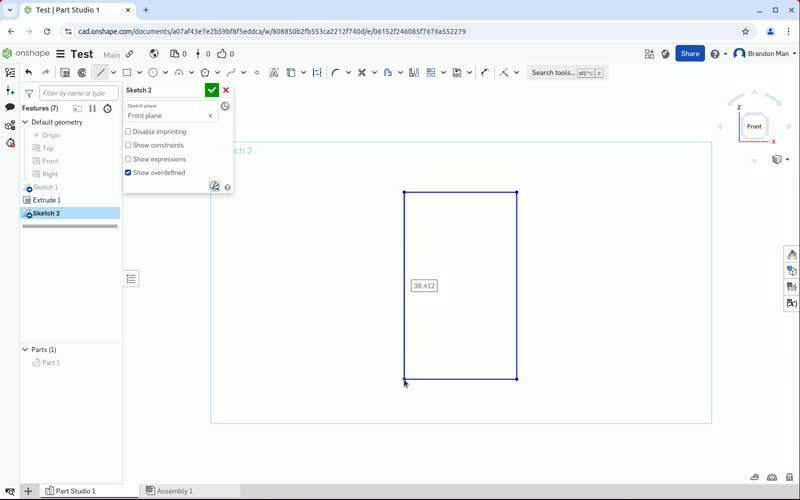
mouse_move(418, 259)
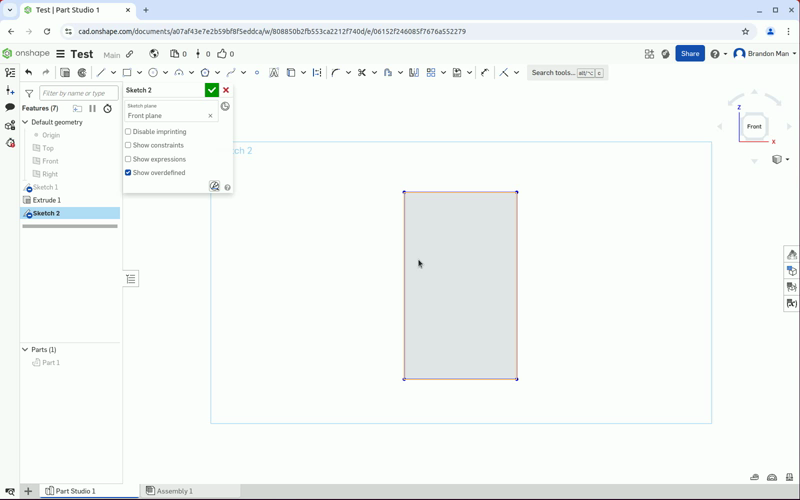
click(418, 259)
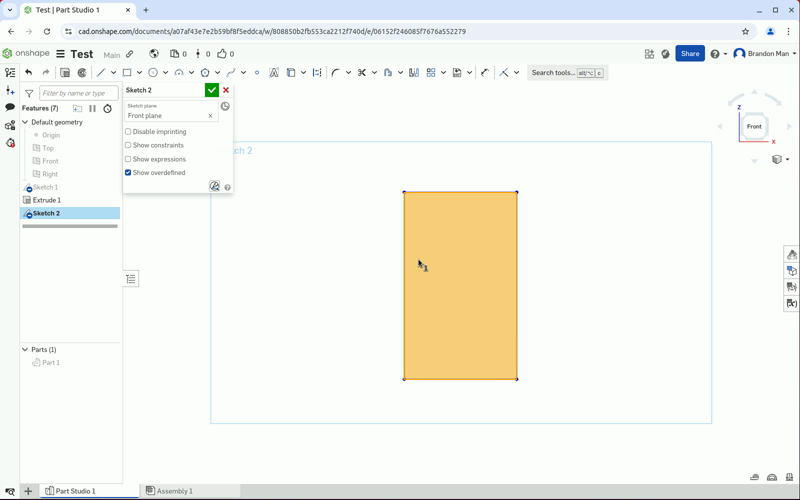
mouse_move(73, 352)
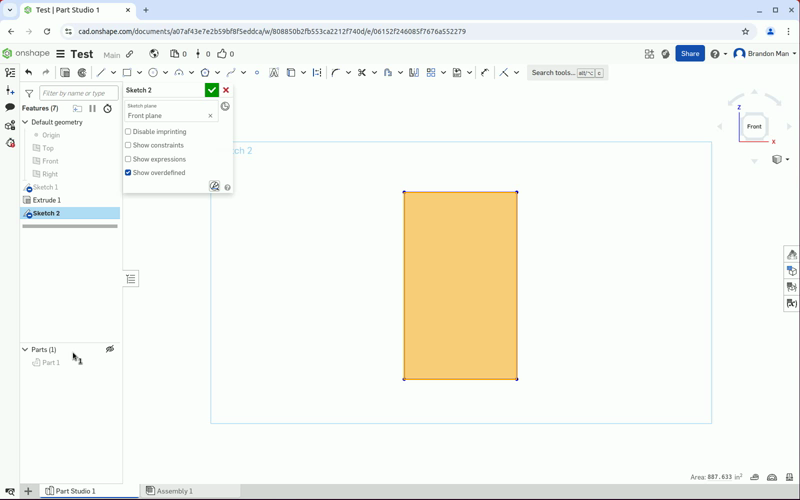
key(shift+y)
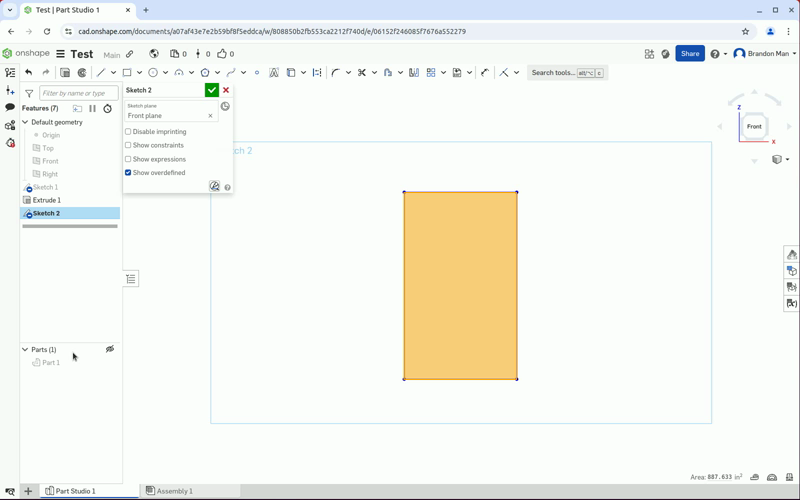
key(shift+e)
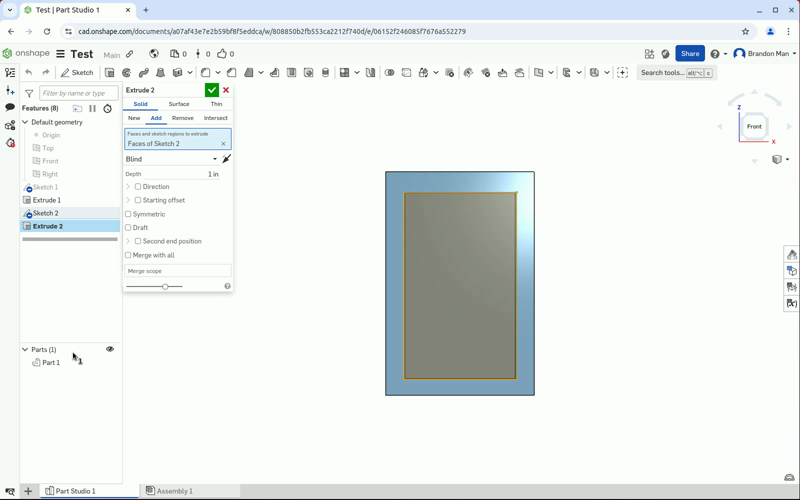
mouse_move(143, 106)
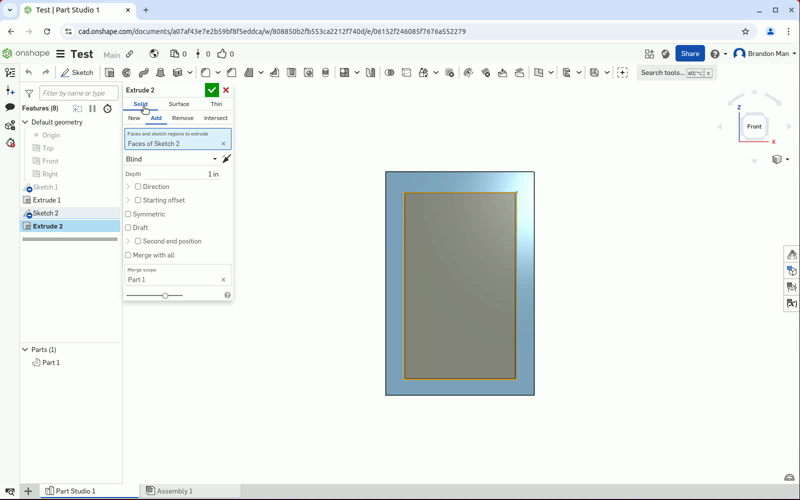
click(143, 106)
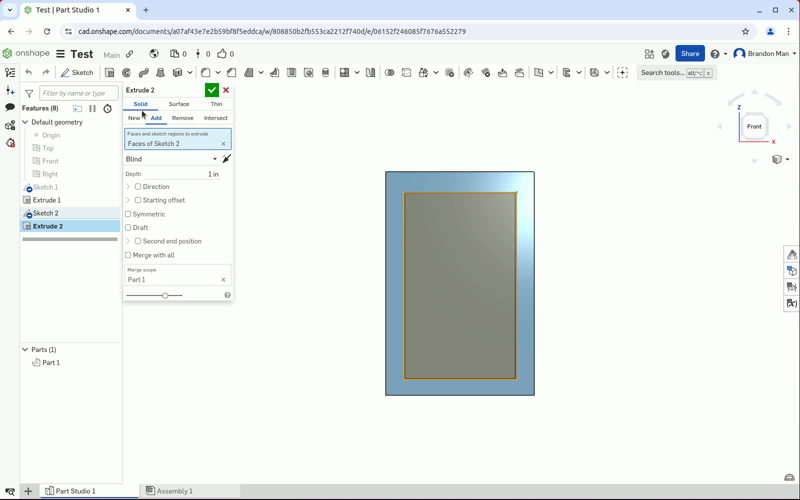
mouse_move(137, 120)
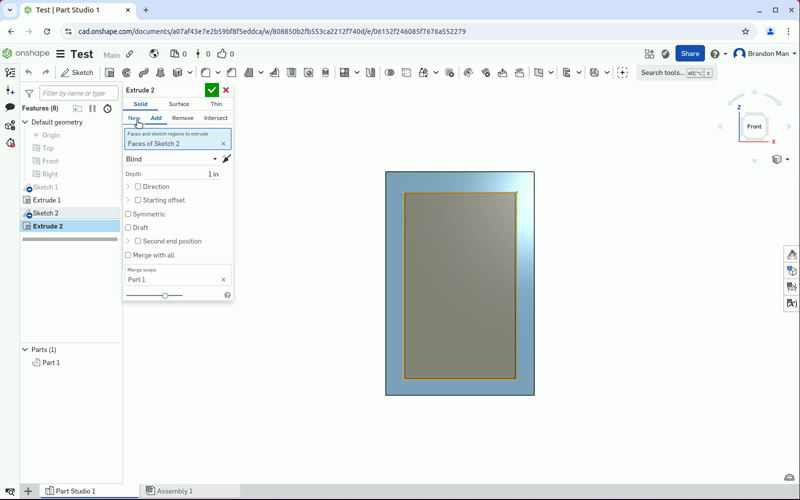
click(137, 120)
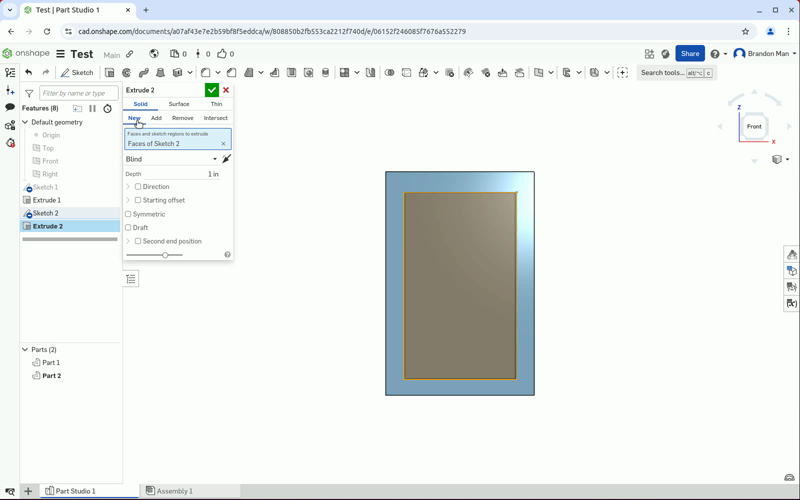
key(tab, 4)
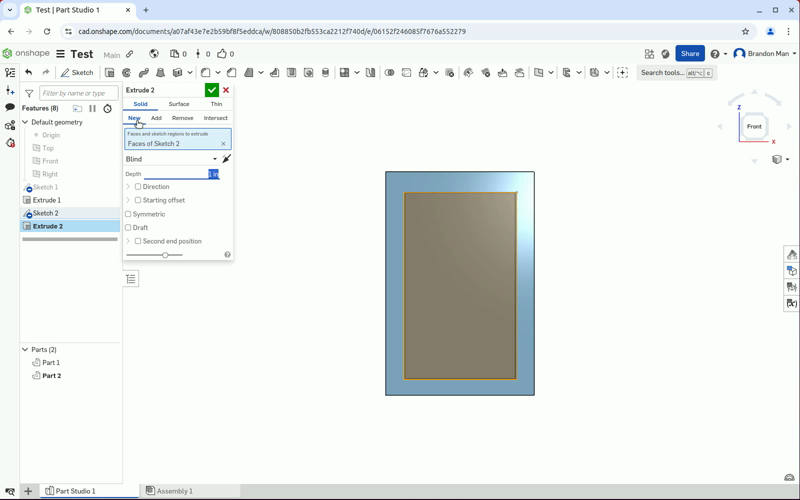
text(3.851)
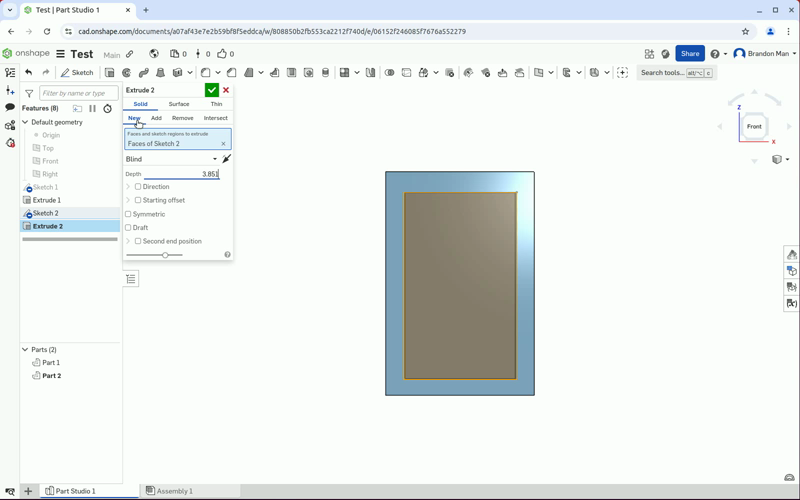
key(enter)
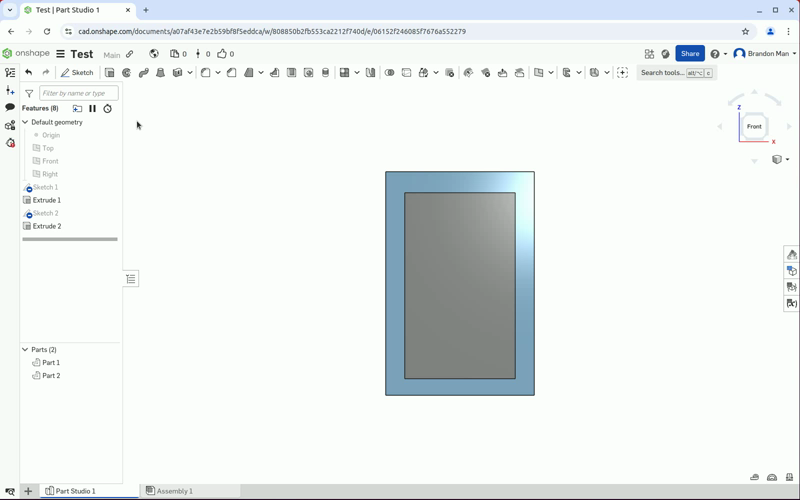
key(shift+h)
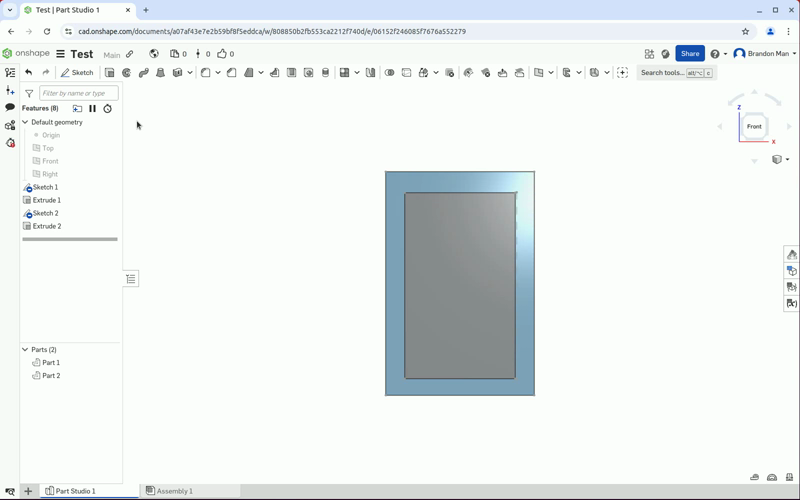
key(shift+h)
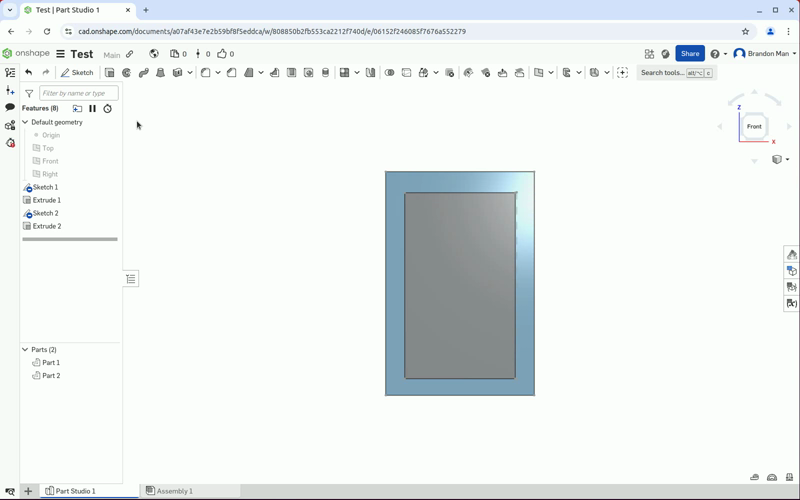
key(shift+7)
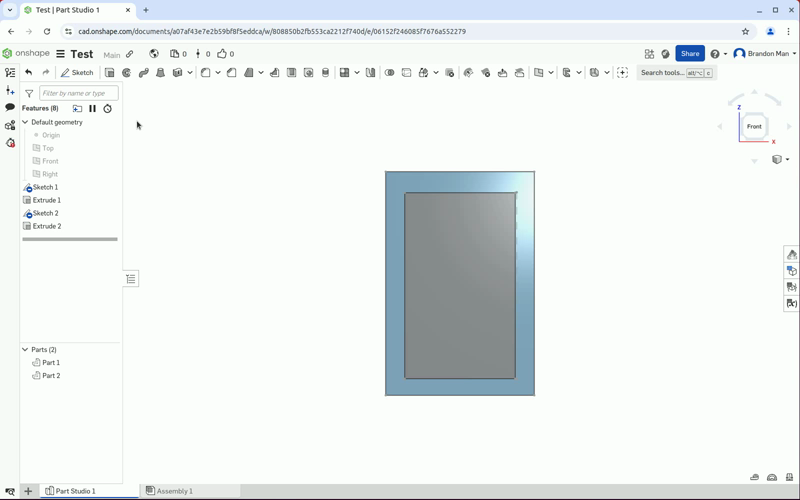
key(left, 2)
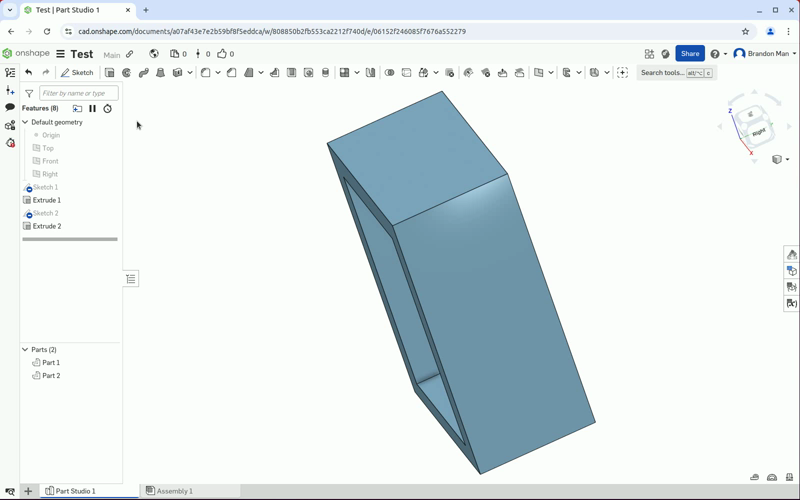
key(down, 2)
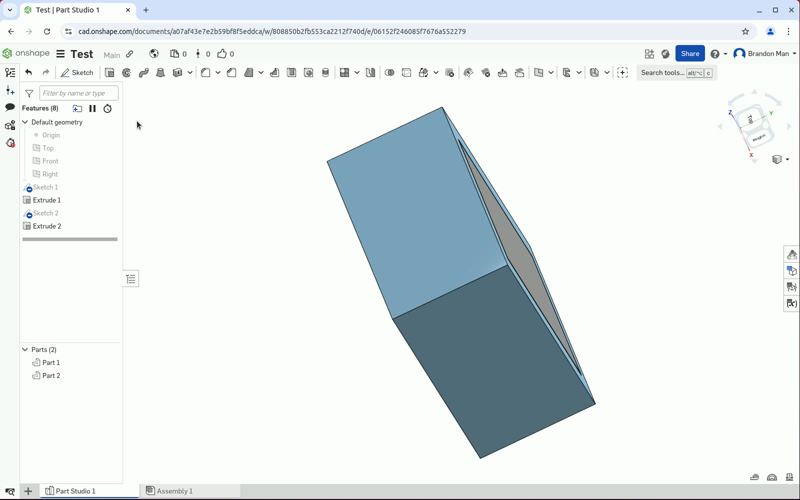
key(up, 2)
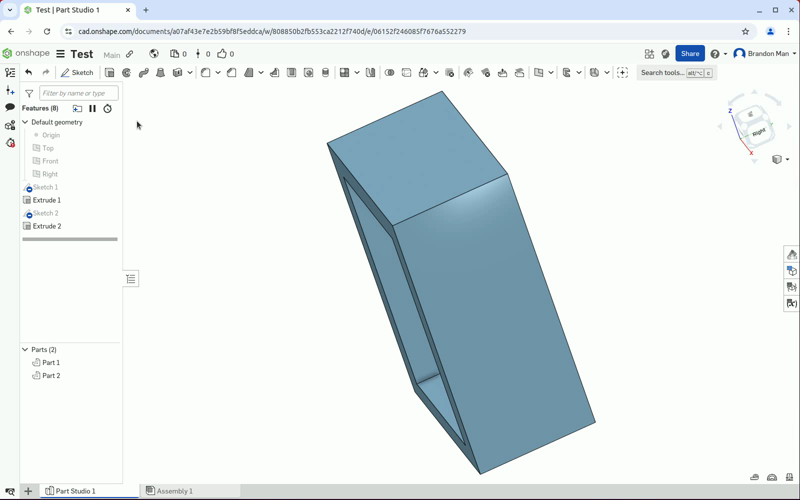
key(right, 2)
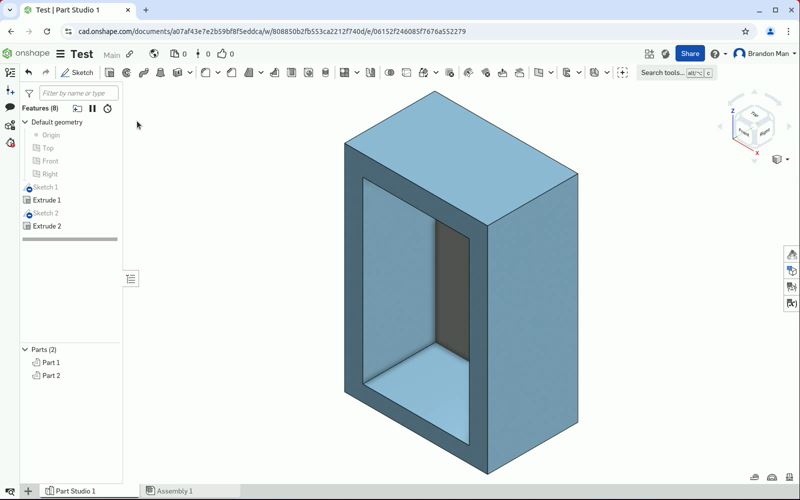
mouse_move(73, 189)
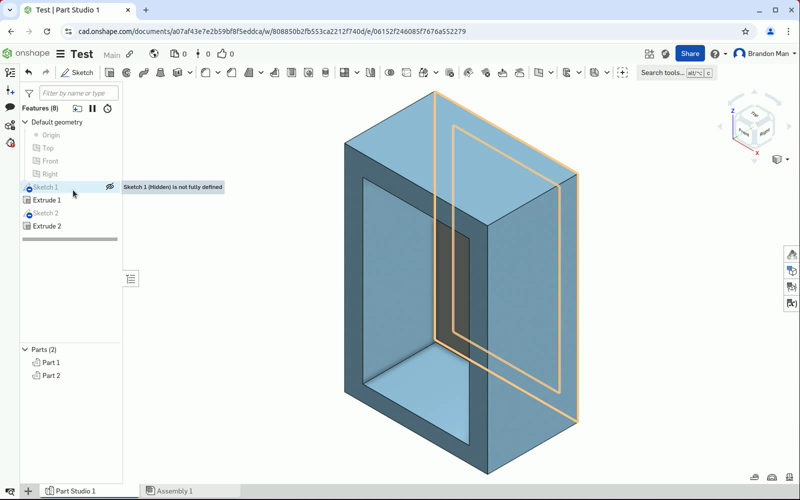
click(73, 189)